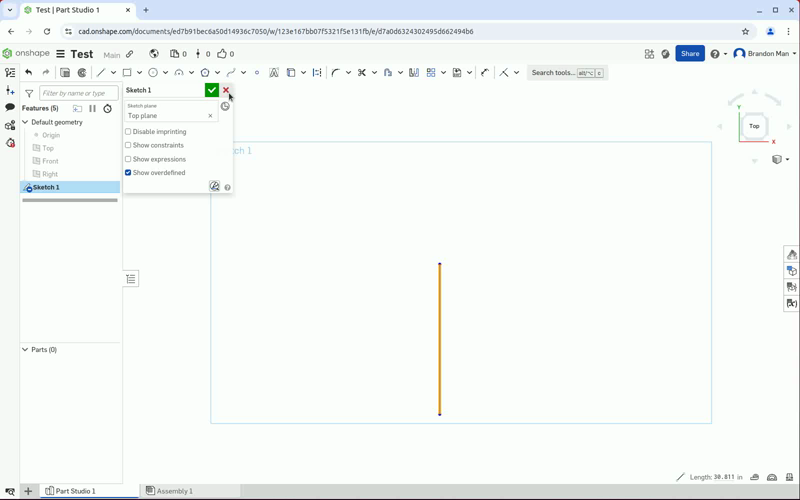
key(shift+h)
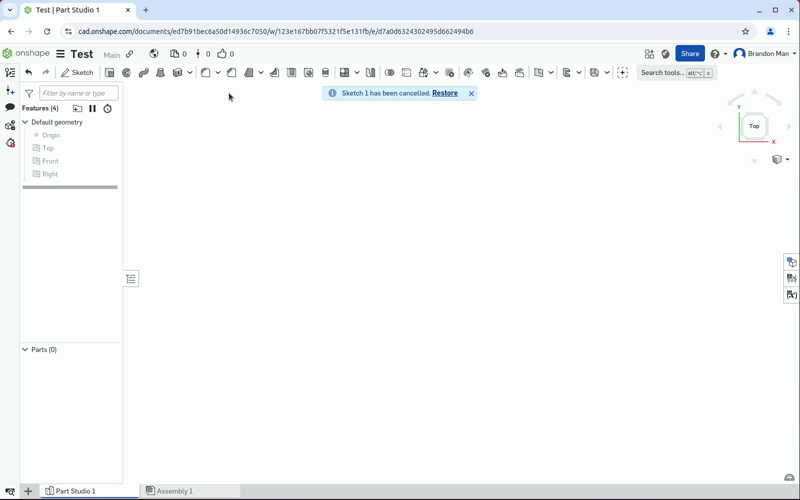
mouse_move(73, 352)
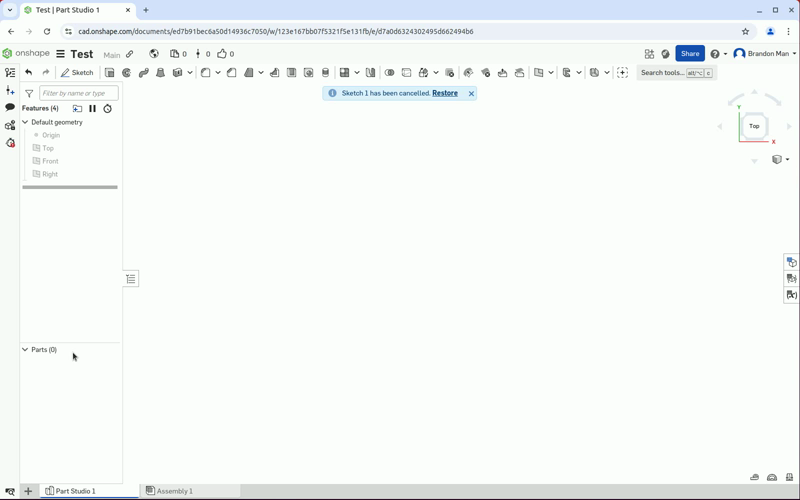
key(y)
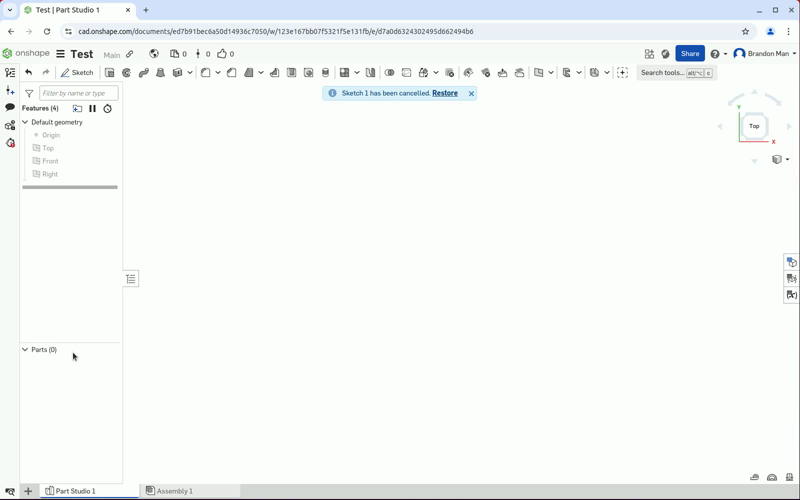
key(shift+p)
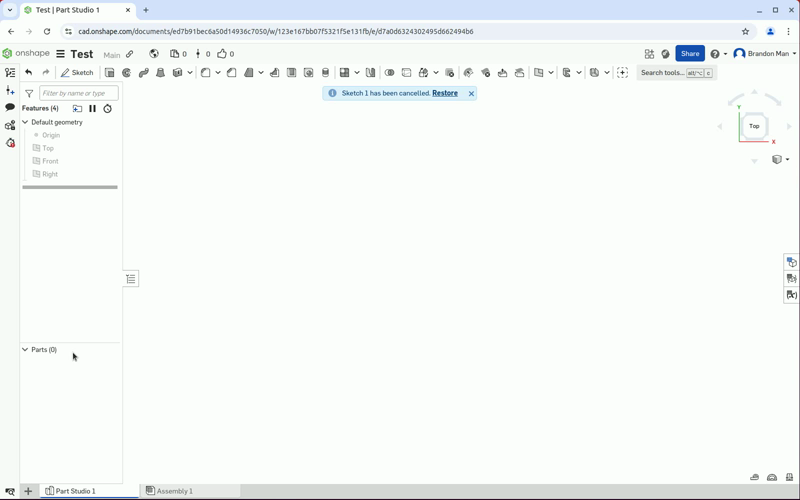
key(space)
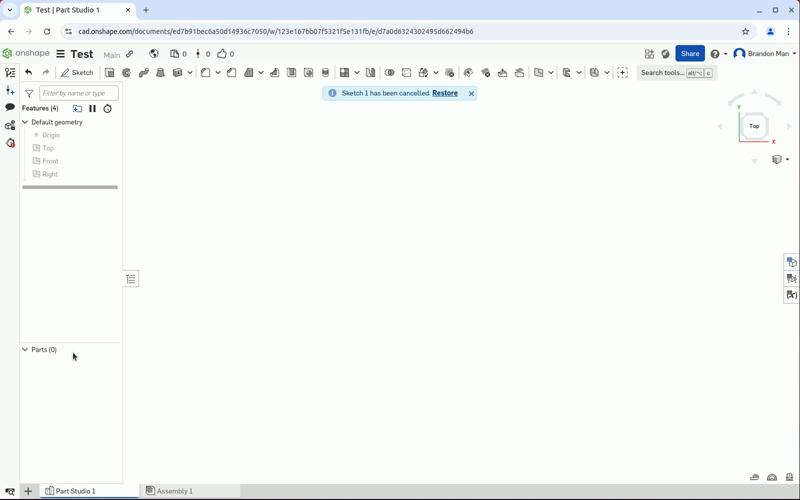
key_down(shift)
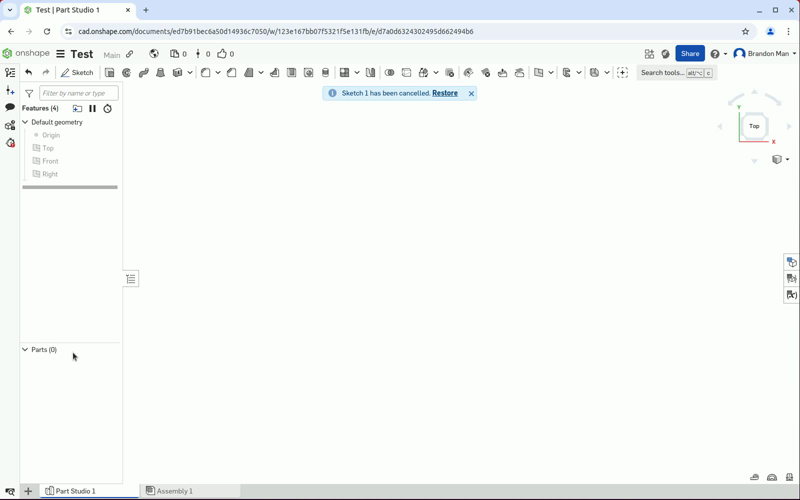
key(up)
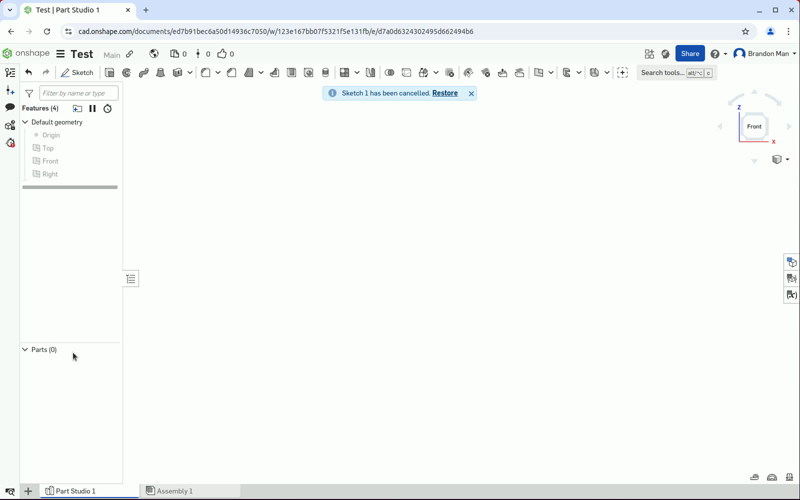
key_up(shift)
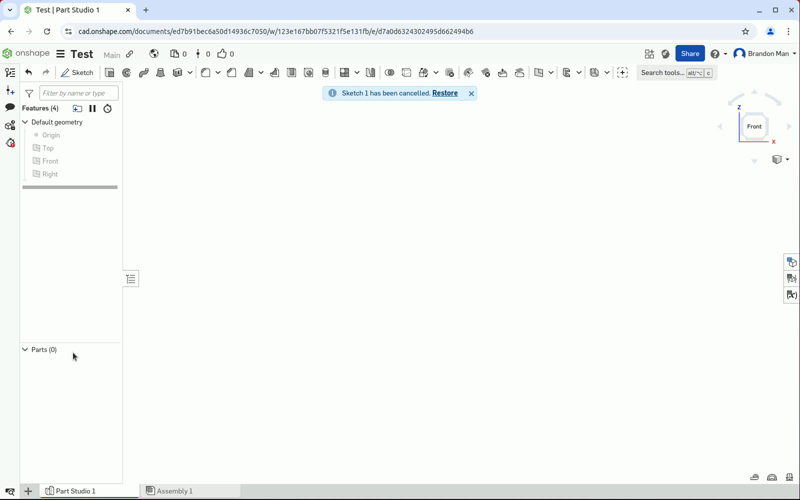
key(space)
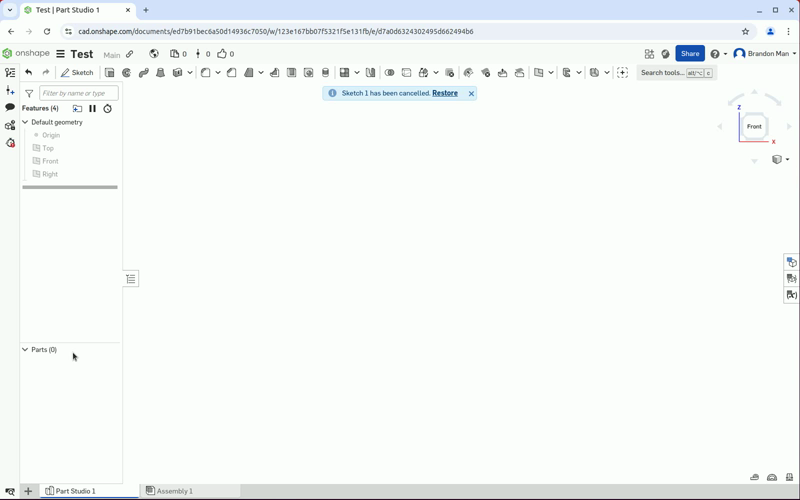
key_down(shift)
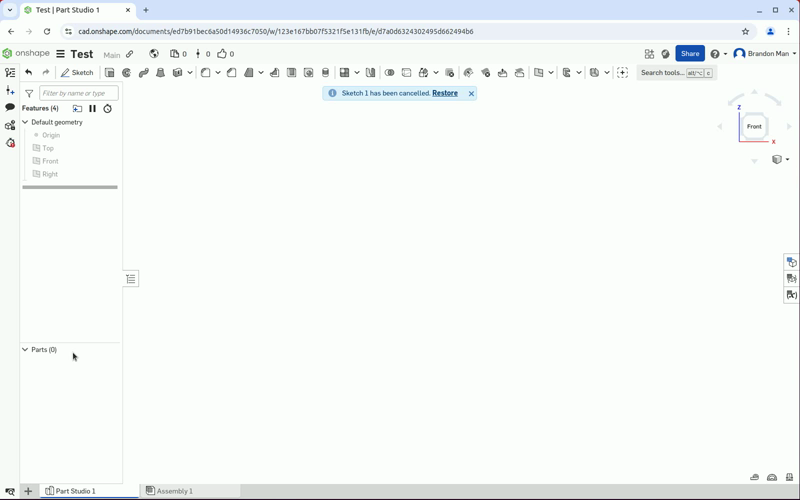
key(left)
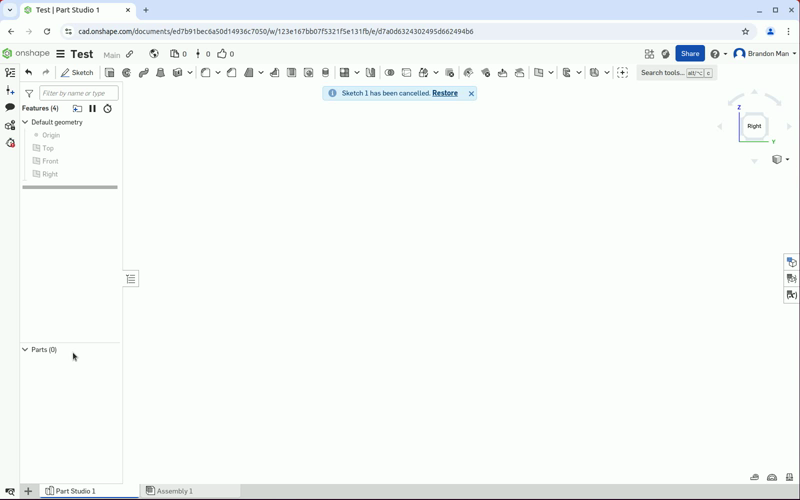
key_up(shift)
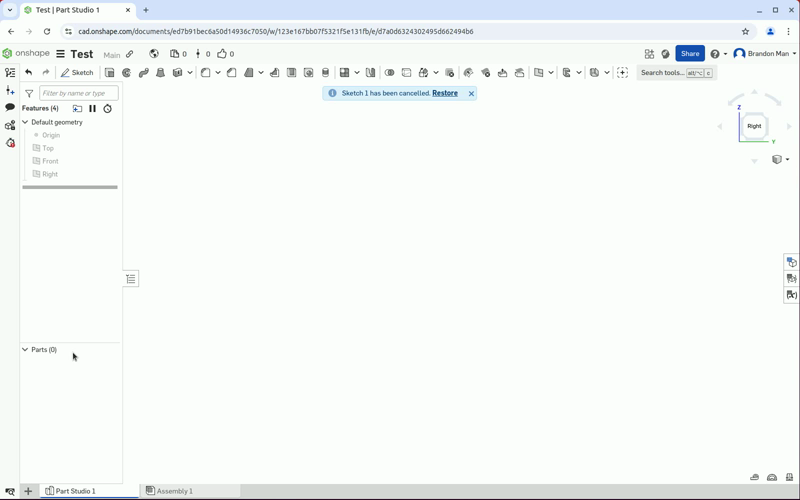
mouse_move(73, 352)
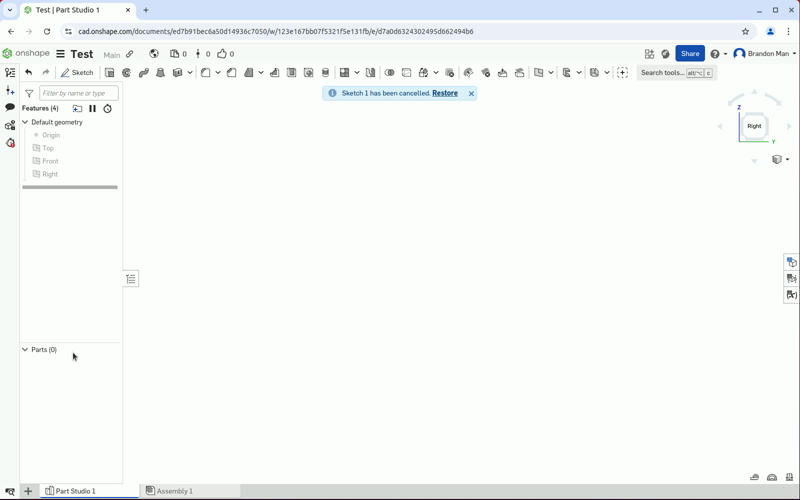
key(shift+y)
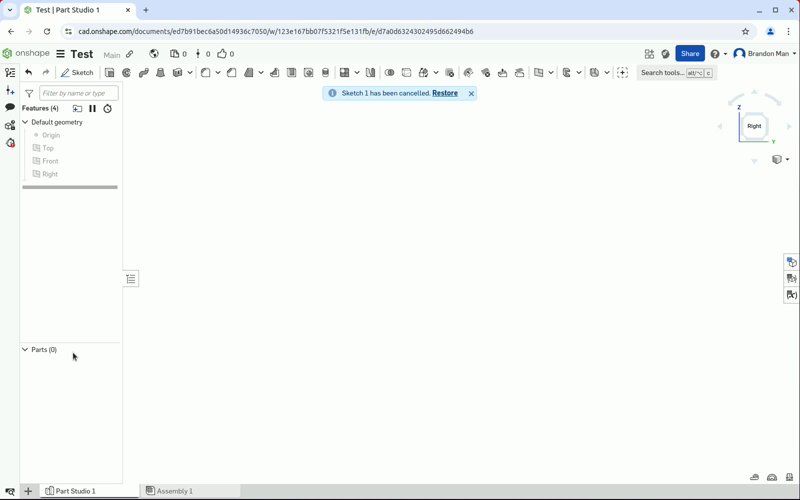
key(shift+s)
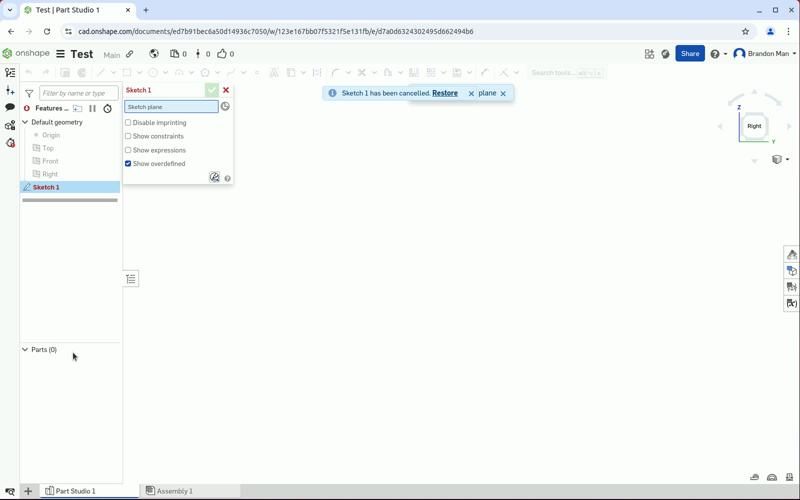
mouse_move(73, 176)
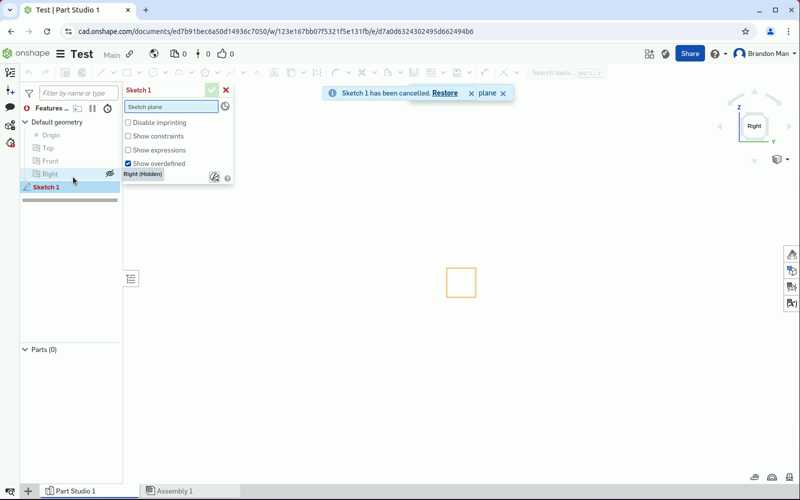
click(73, 176)
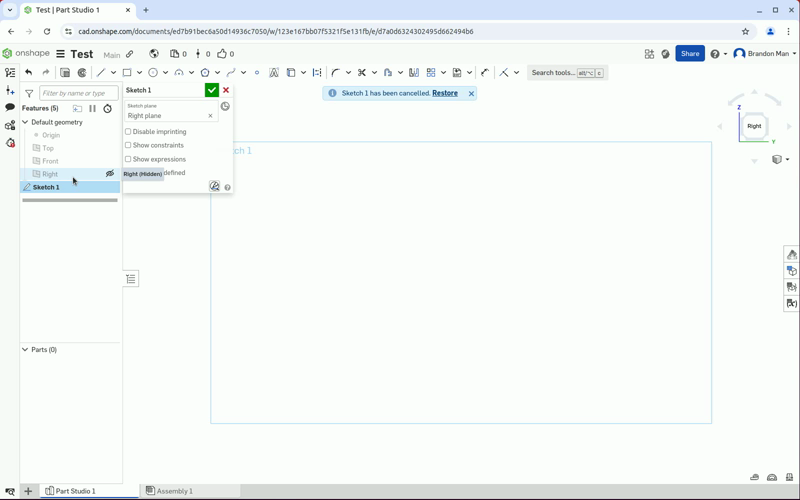
mouse_move(73, 352)
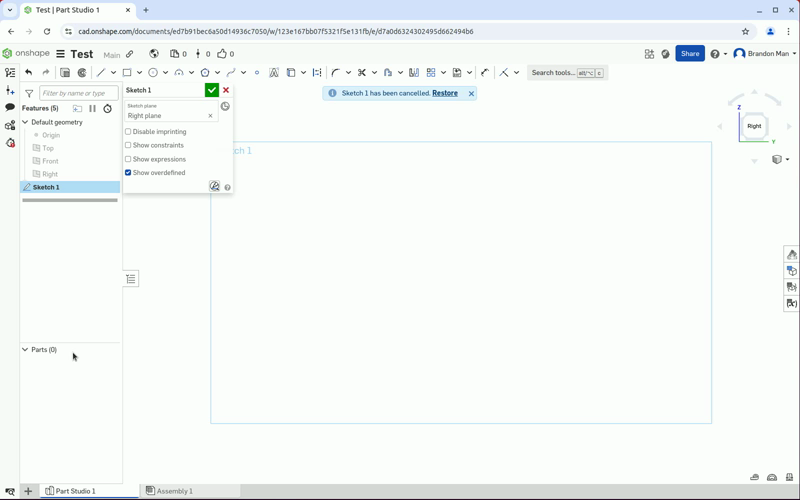
key(y)
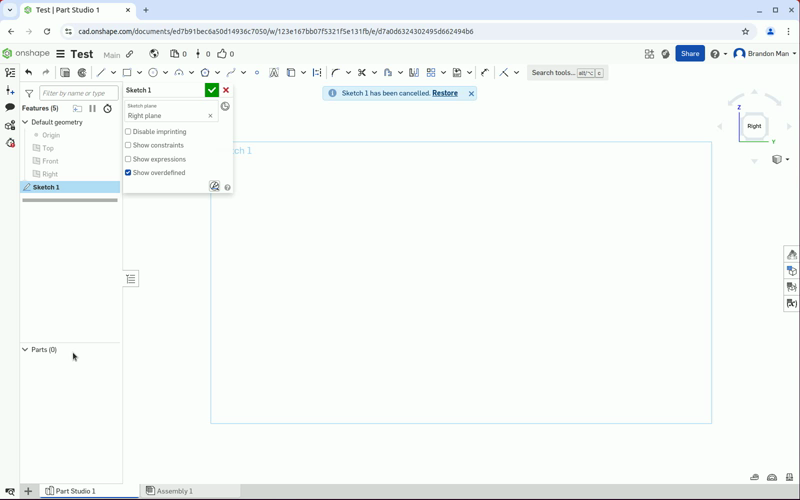
key(l)
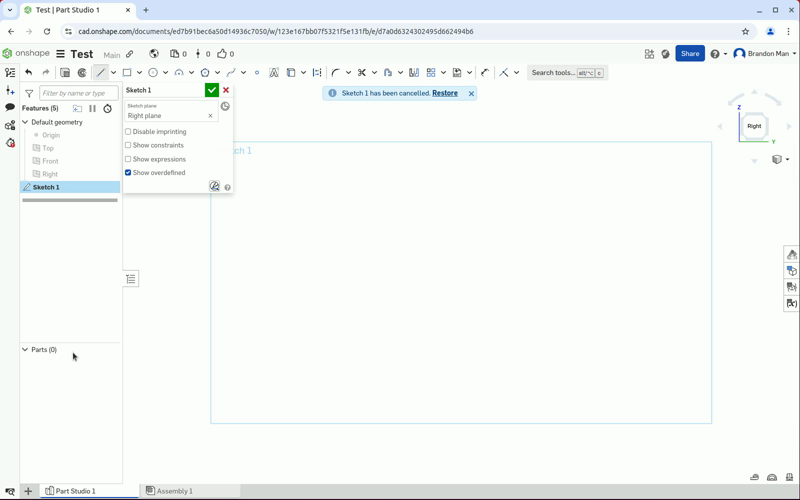
key_down(shift)
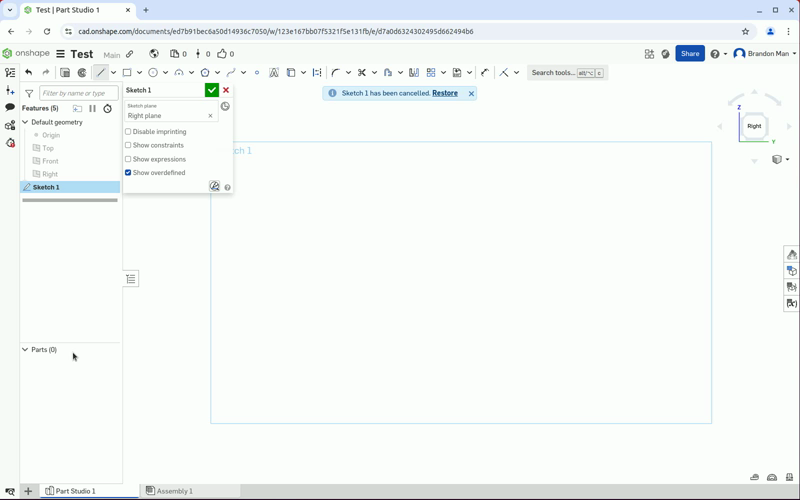
mouse_move(460, 282)
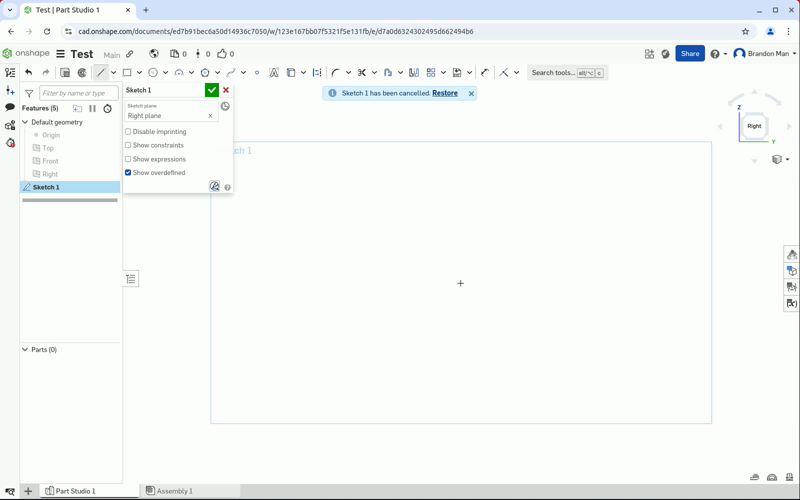
click(460, 282)
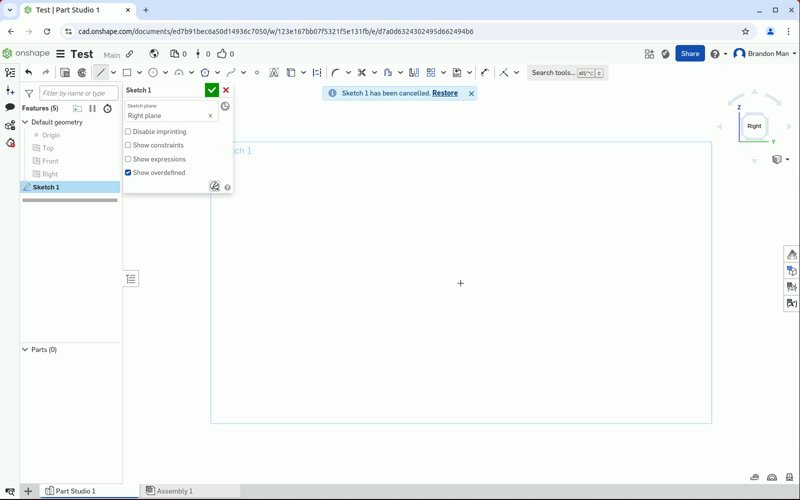
key_up(shift)
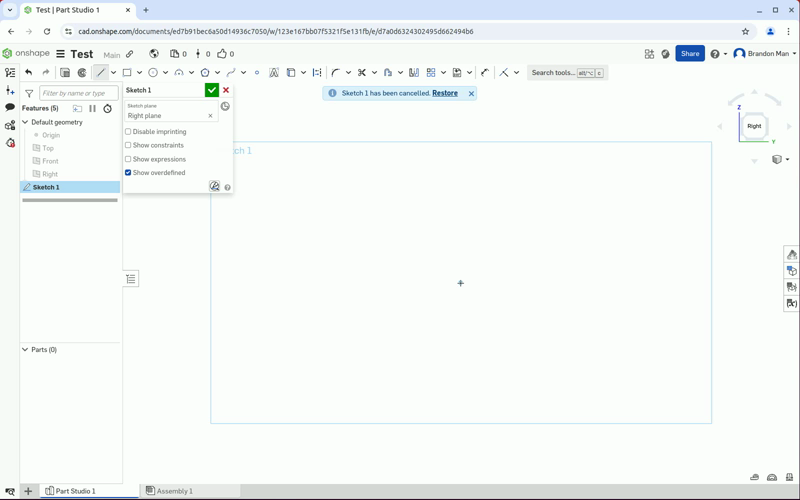
key_down(shift)
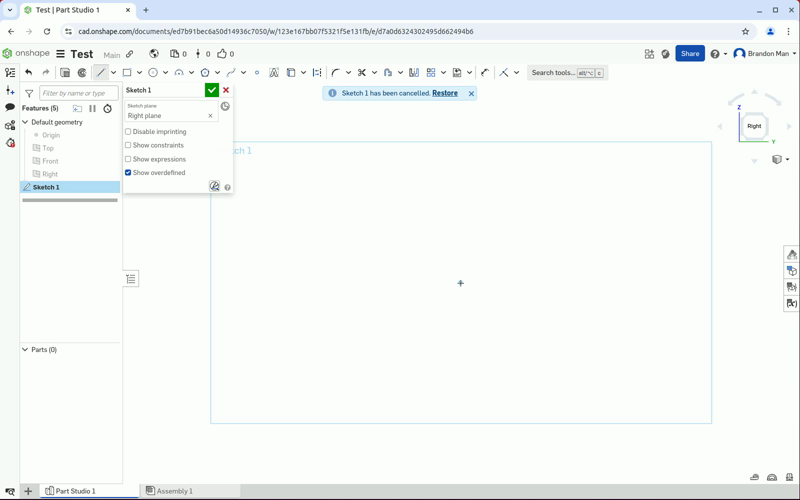
mouse_move(554, 282)
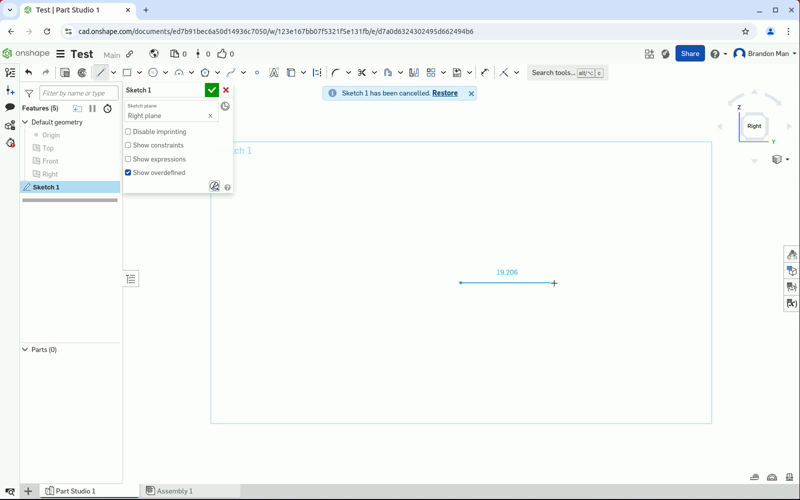
click(554, 282)
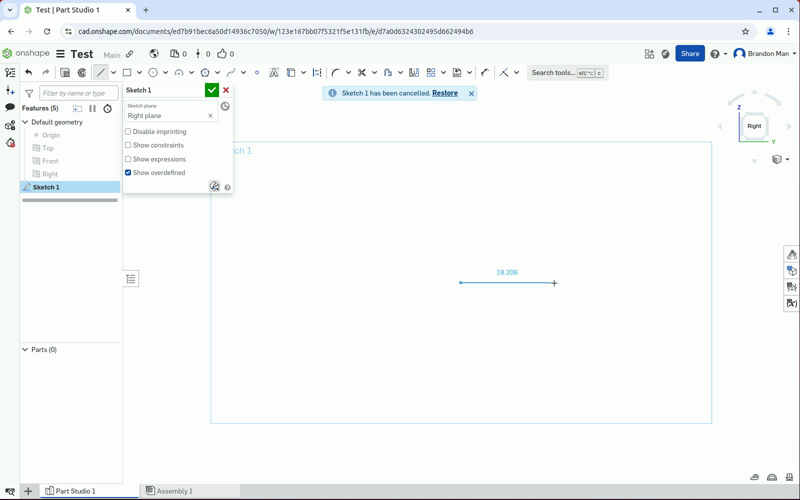
key_up(shift)
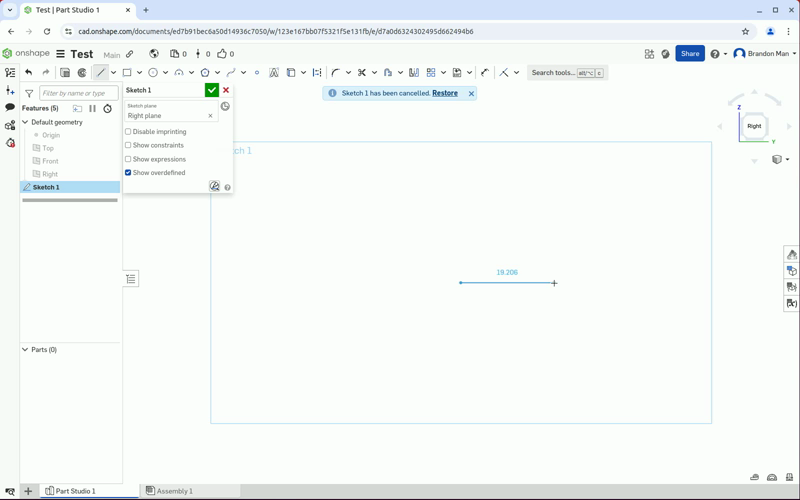
key_down(shift)
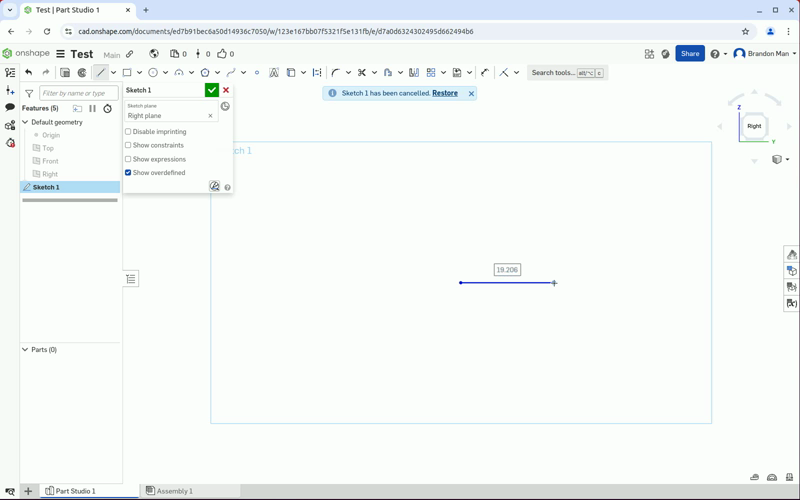
mouse_move(554, 170)
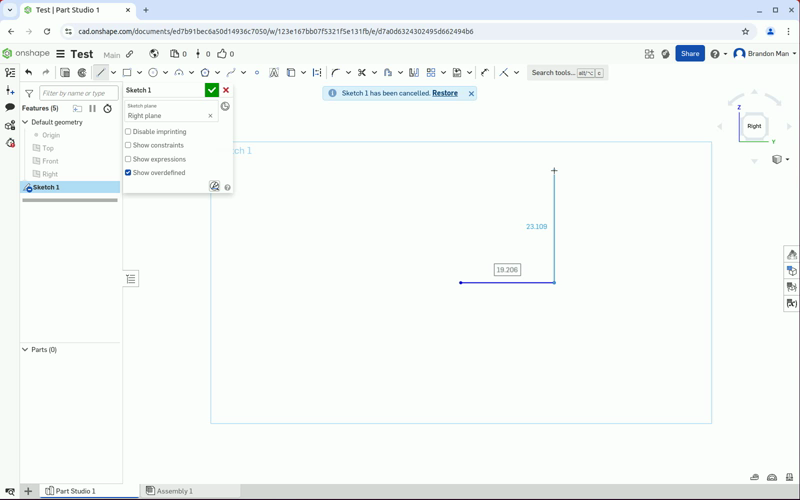
click(554, 170)
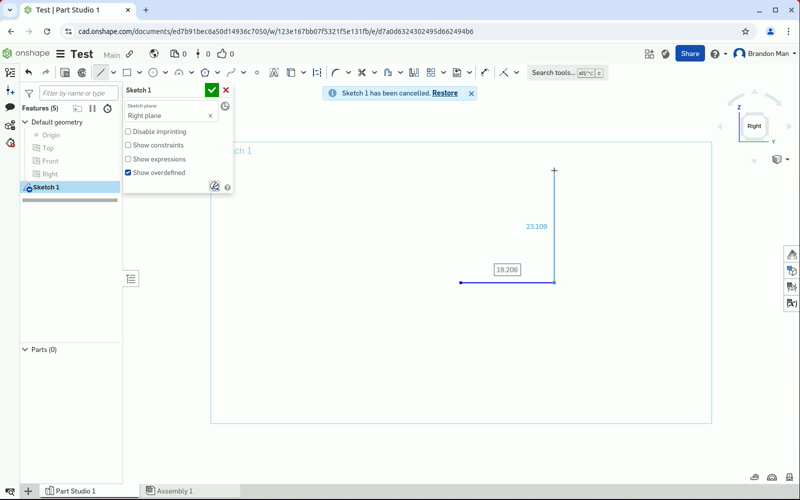
key_up(shift)
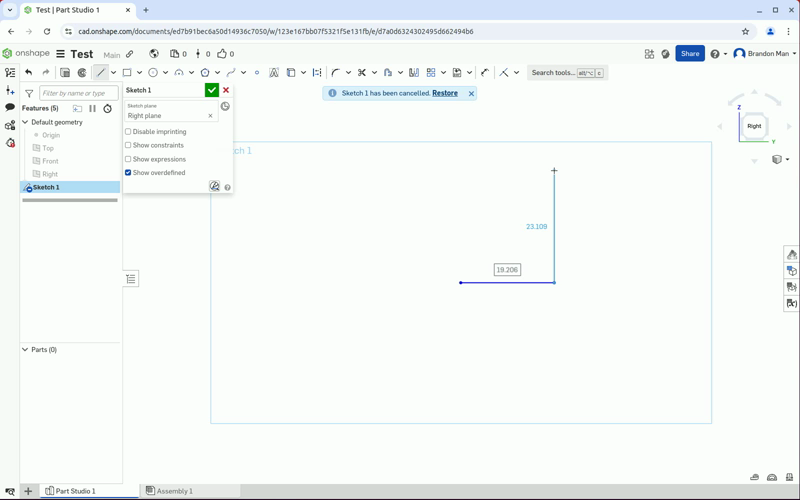
key_down(shift)
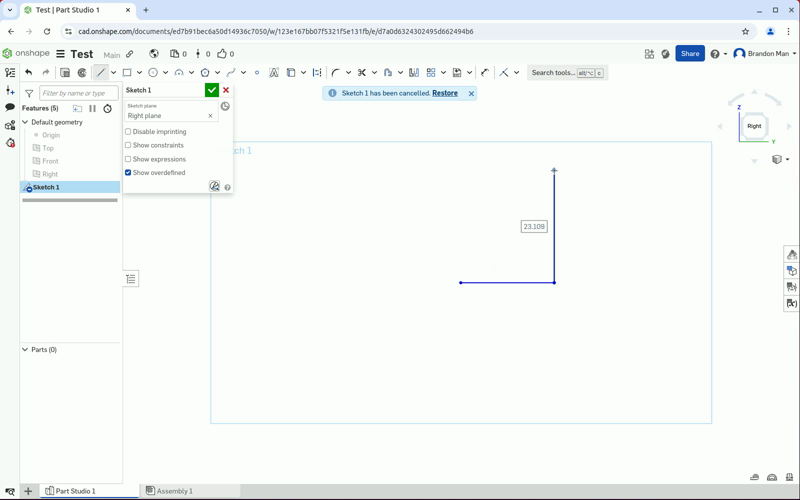
mouse_move(584, 170)
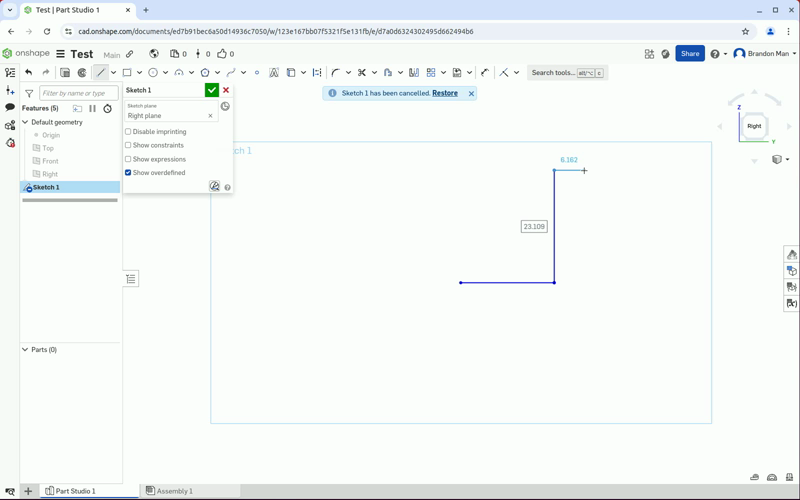
mouse_move(535, 170)
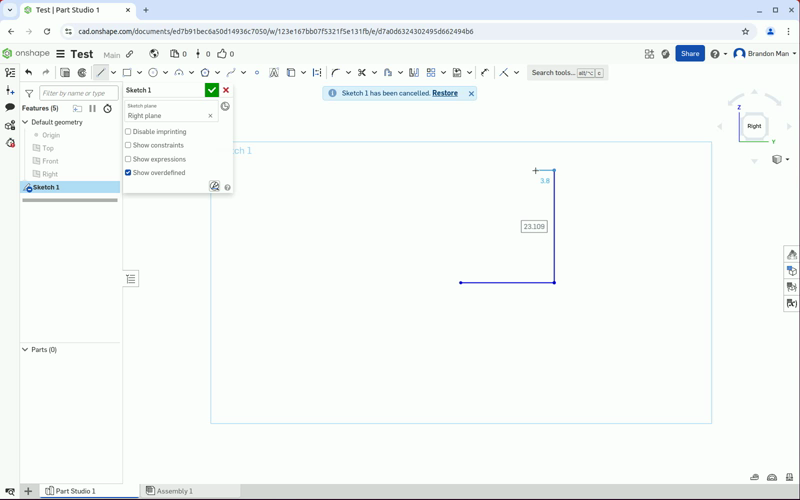
click(535, 170)
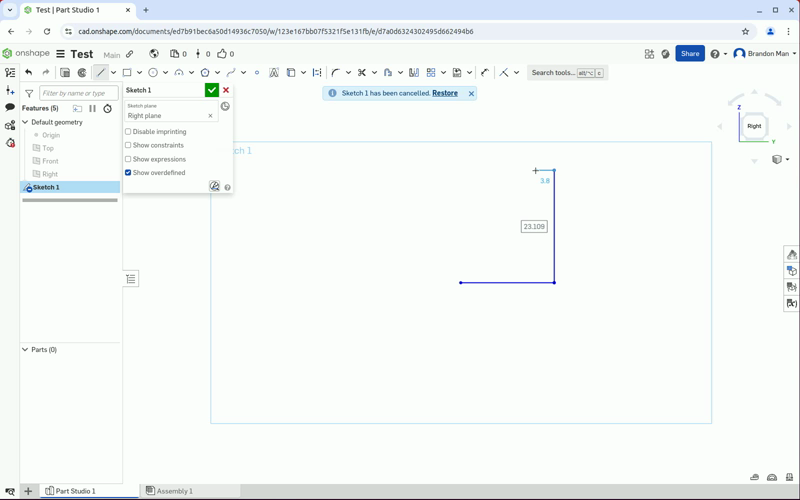
key_up(shift)
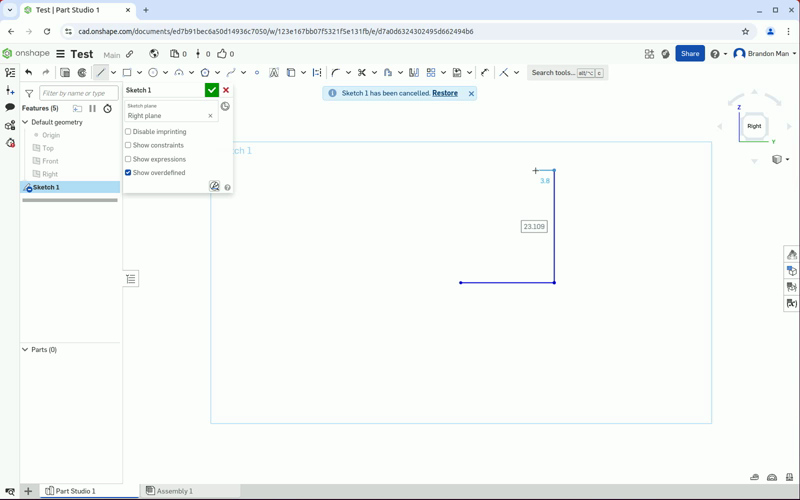
key_down(shift)
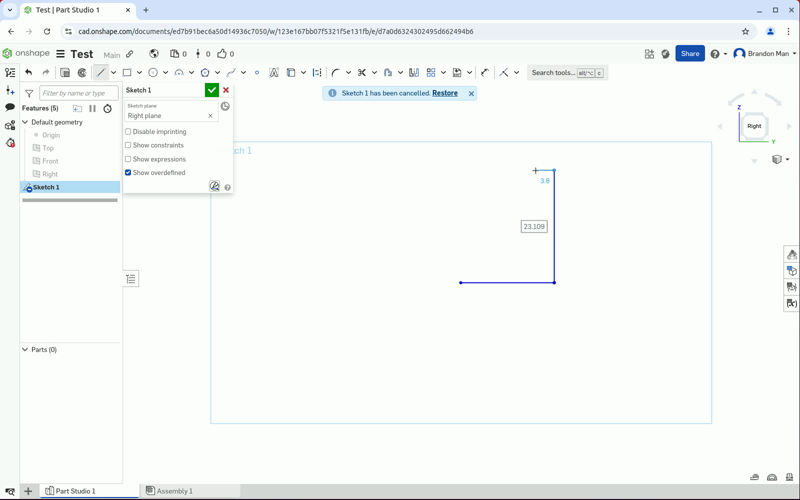
mouse_move(535, 245)
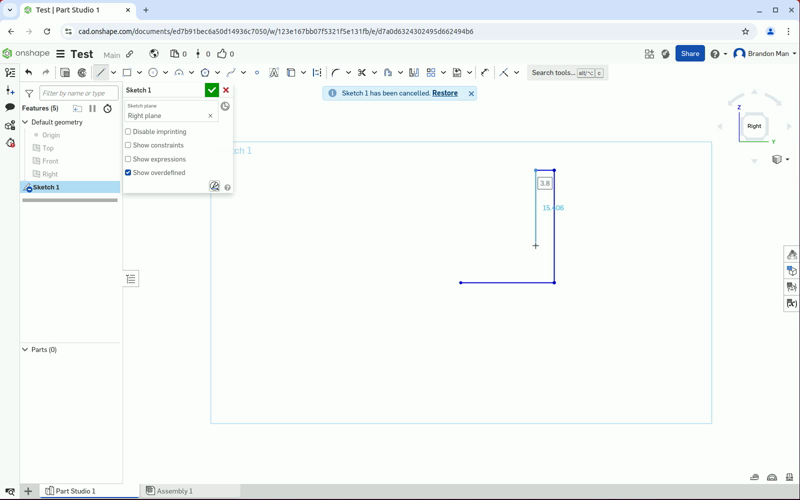
click(535, 245)
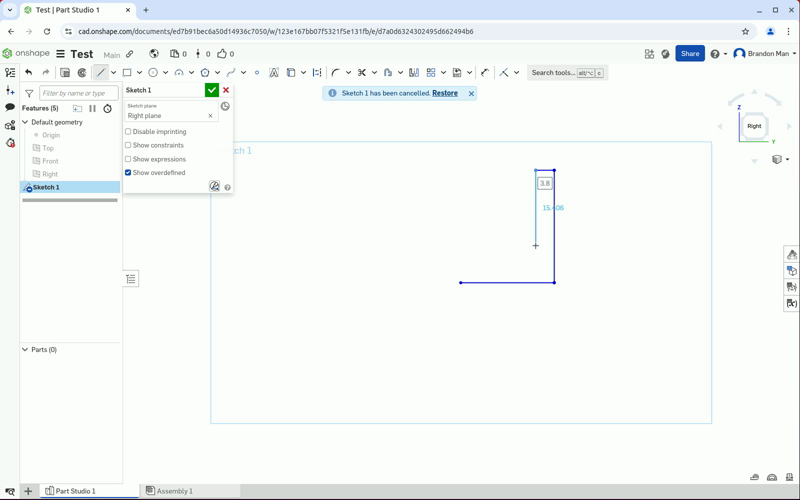
key_up(shift)
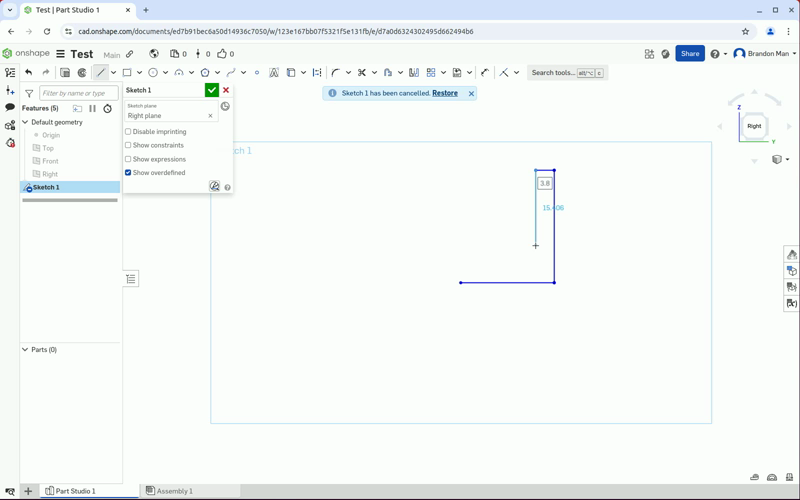
key_down(shift)
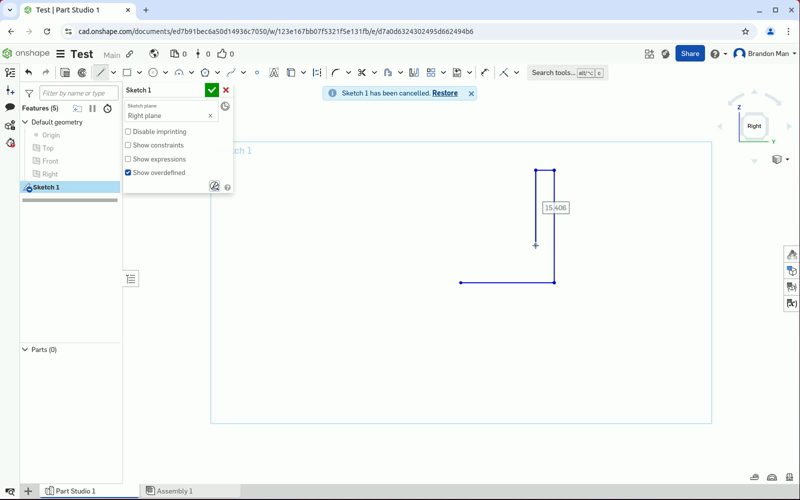
mouse_move(565, 245)
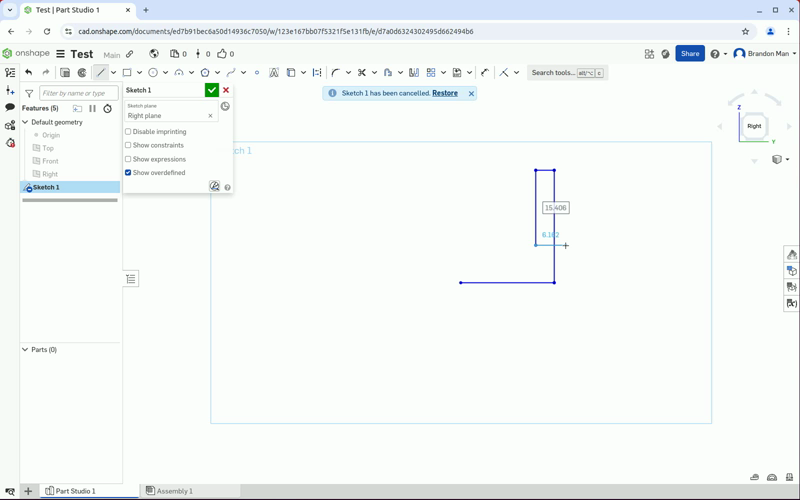
mouse_move(479, 245)
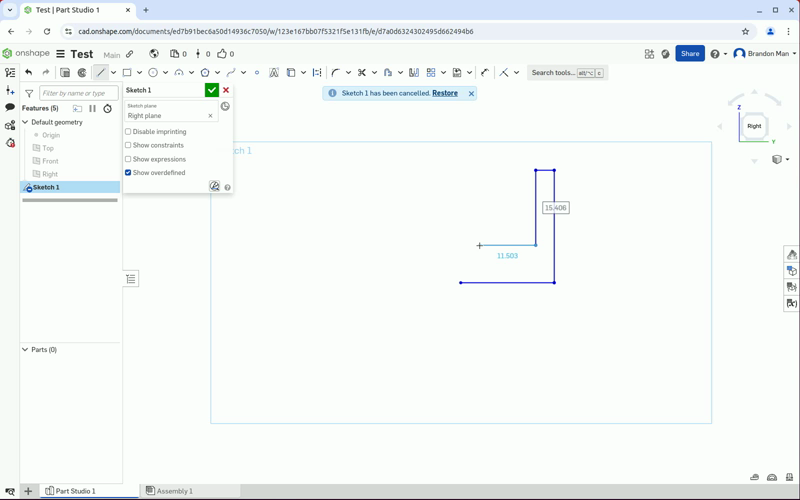
click(479, 245)
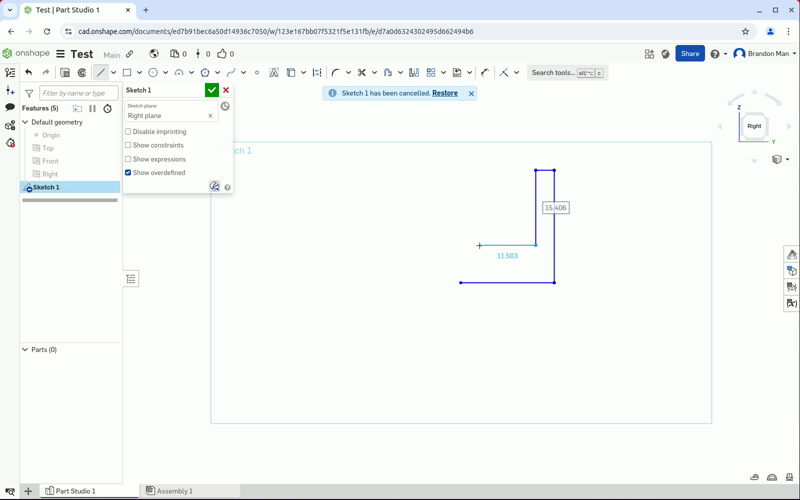
key_up(shift)
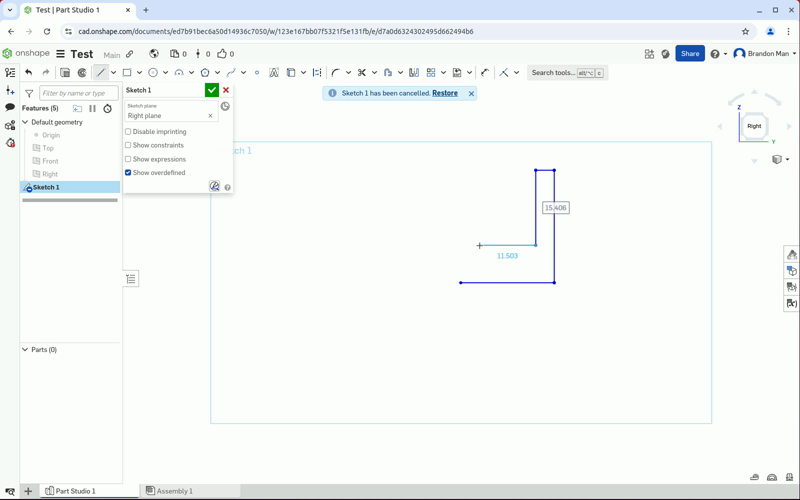
key_down(shift)
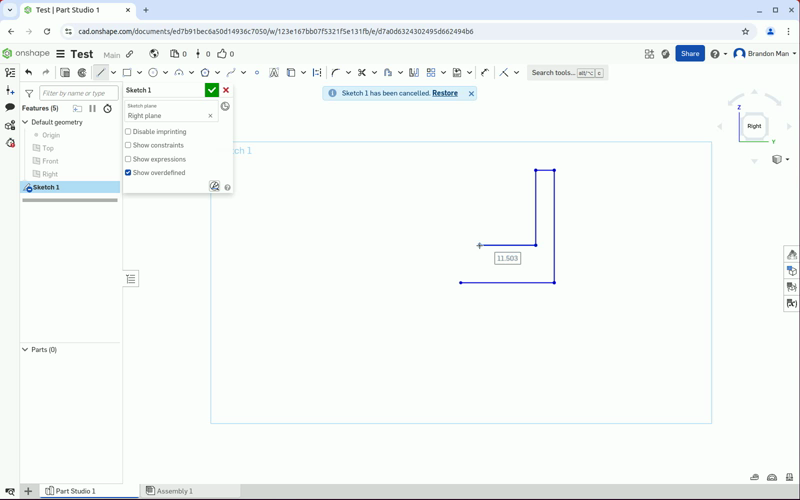
mouse_move(479, 170)
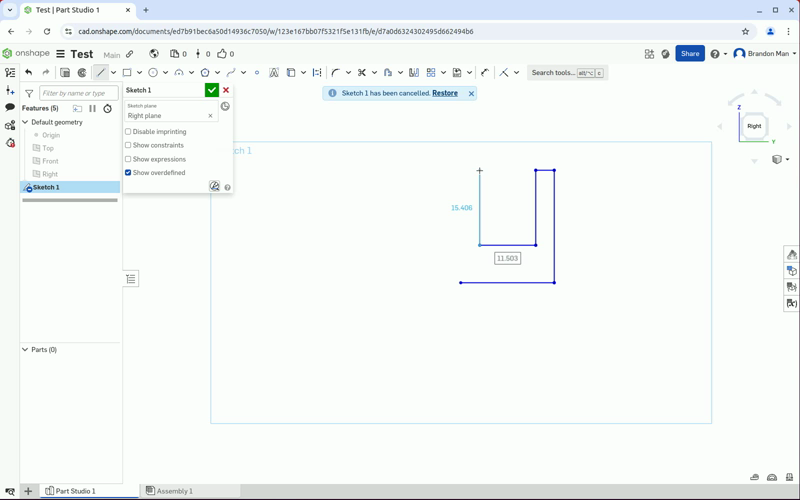
click(479, 170)
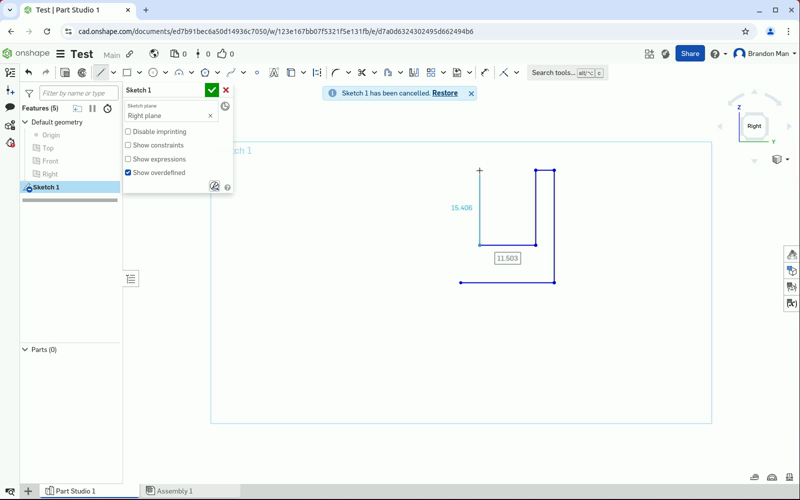
key_up(shift)
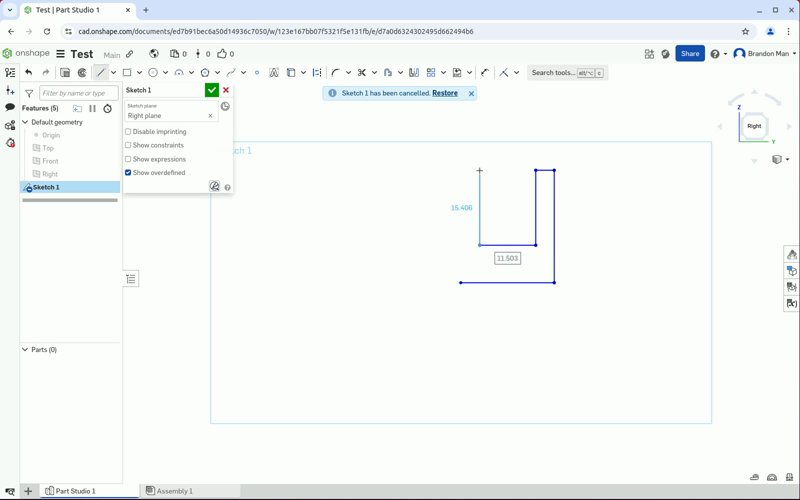
key_down(shift)
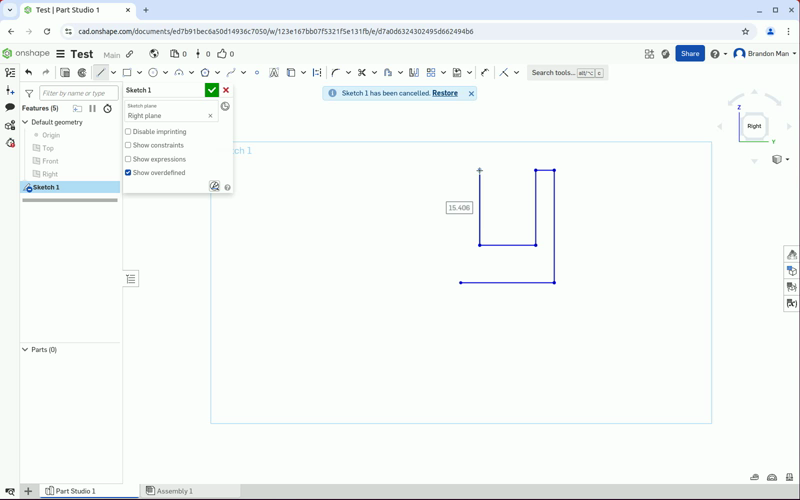
mouse_move(509, 170)
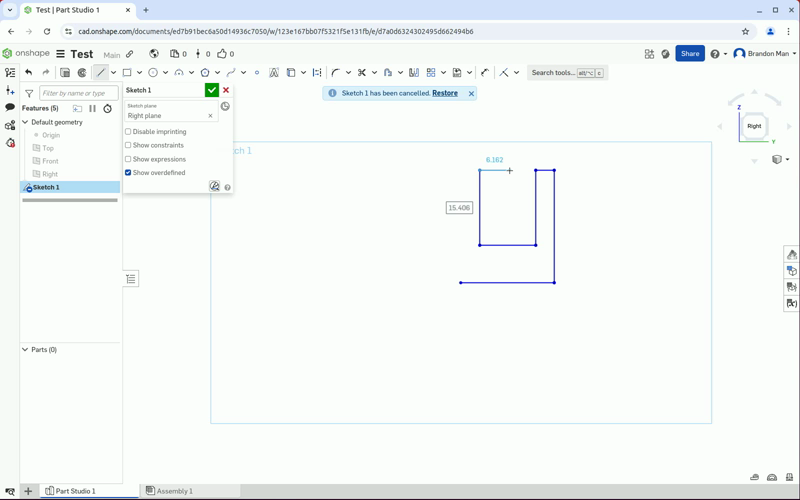
mouse_move(460, 170)
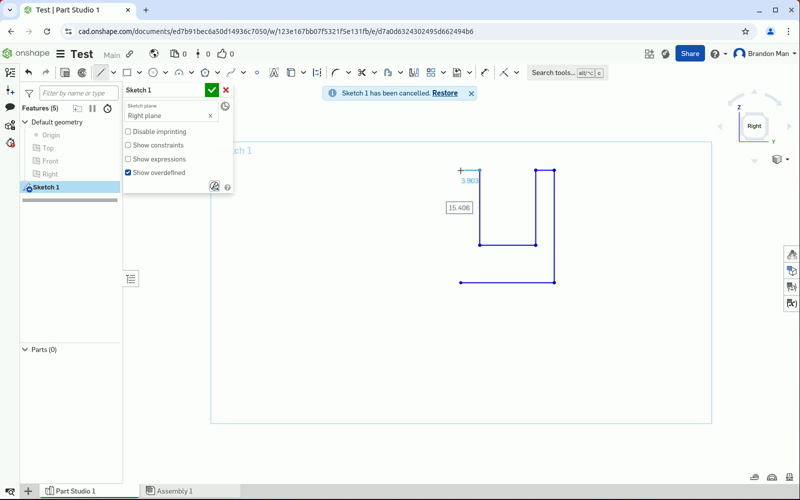
click(460, 170)
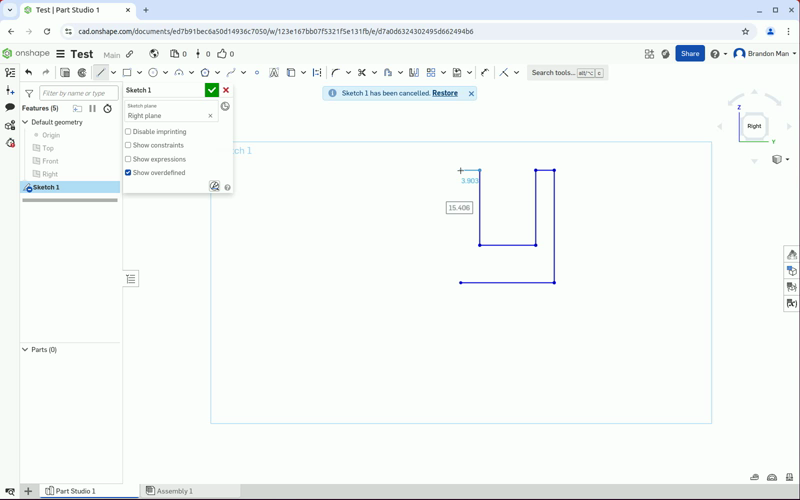
key_up(shift)
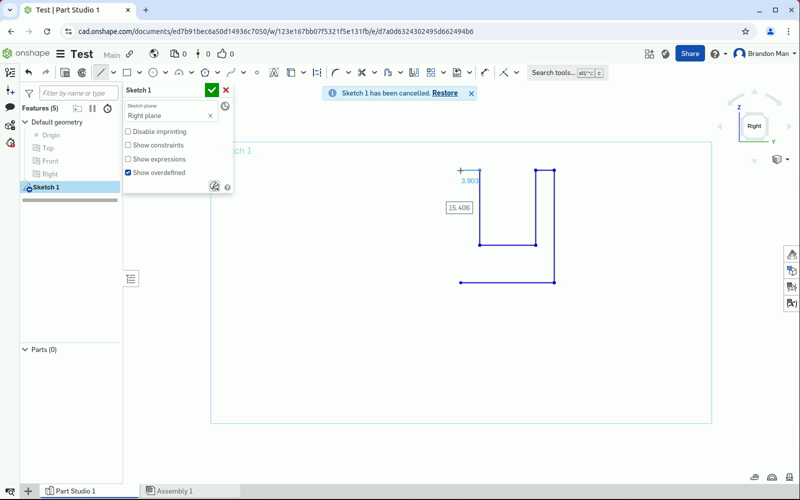
key_down(shift)
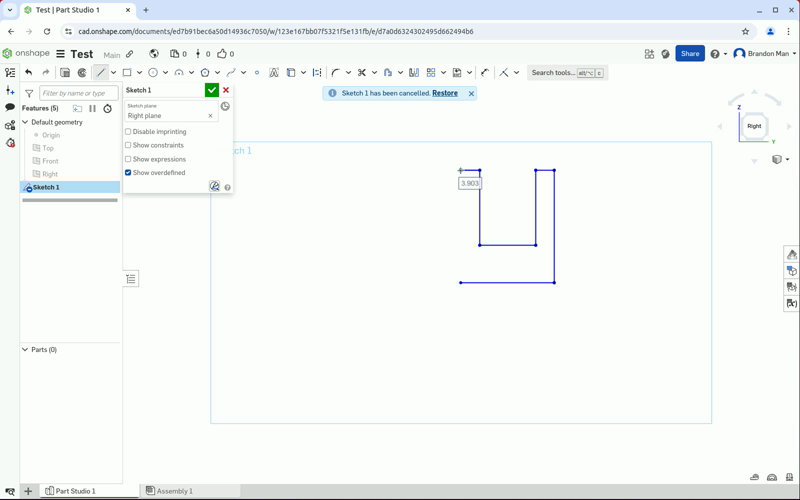
mouse_move(460, 282)
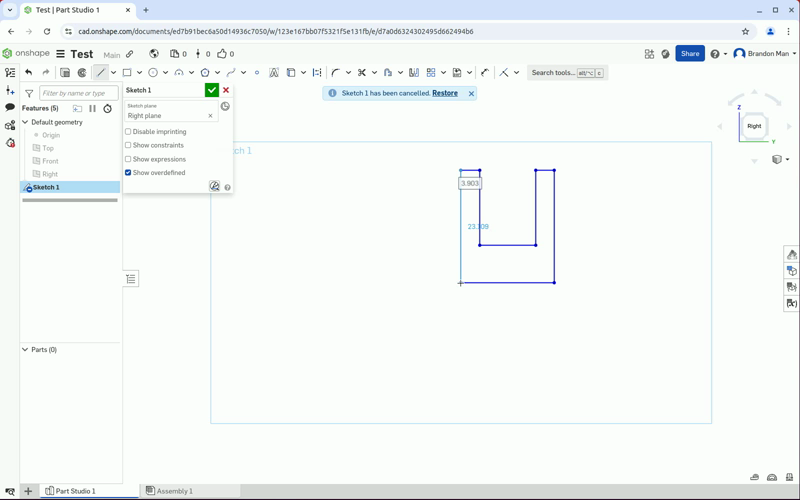
key_up(shift)
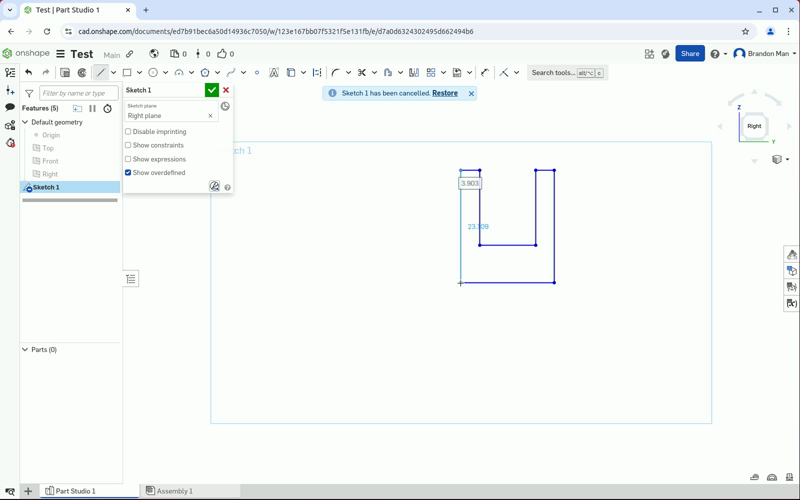
click(460, 282)
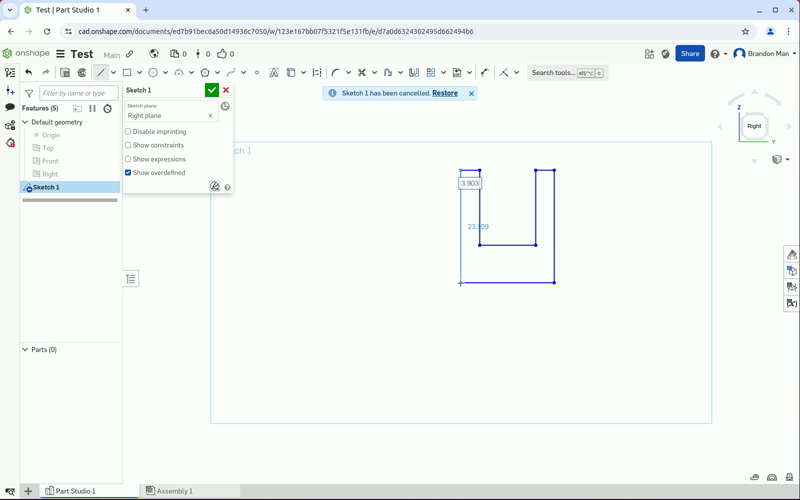
key(esc)
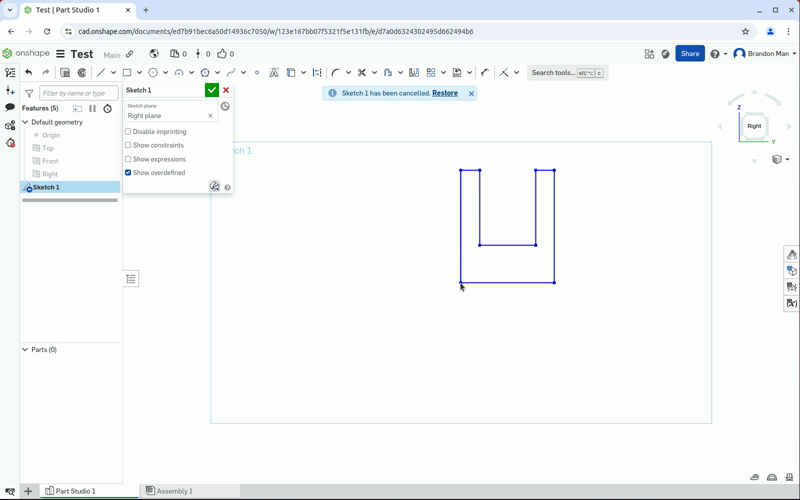
mouse_move(545, 199)
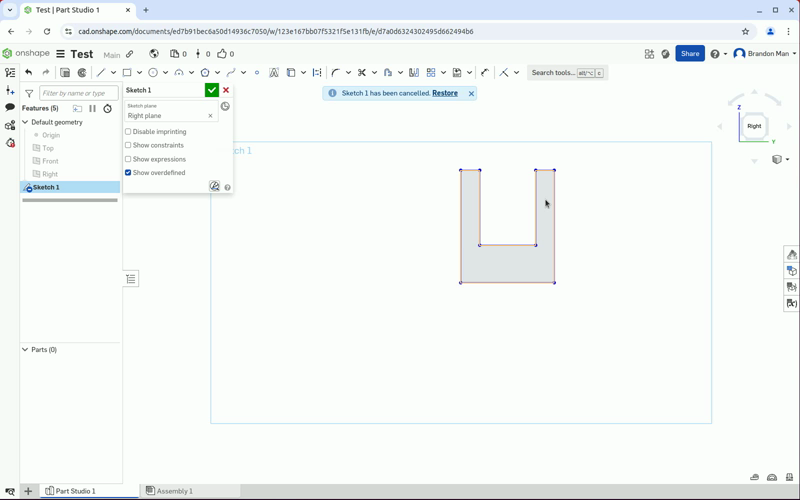
click(545, 199)
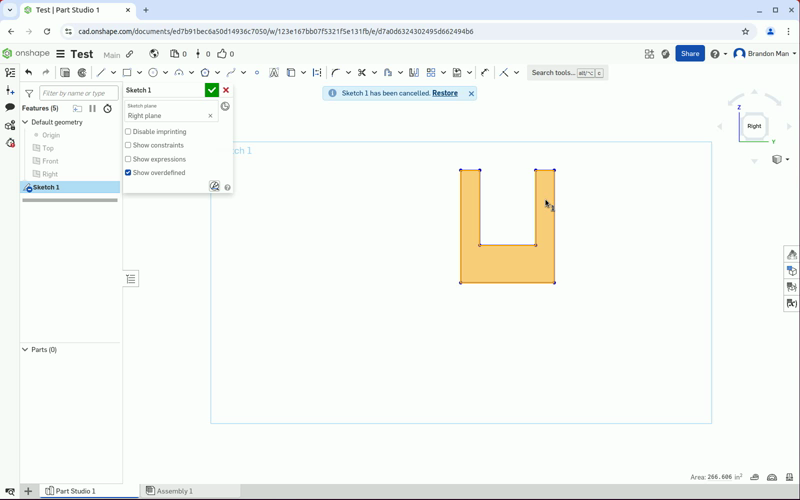
mouse_move(73, 352)
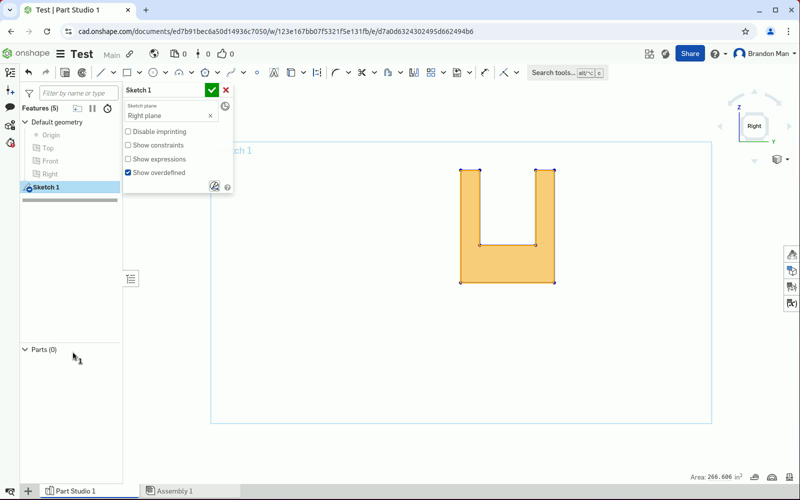
key(shift+y)
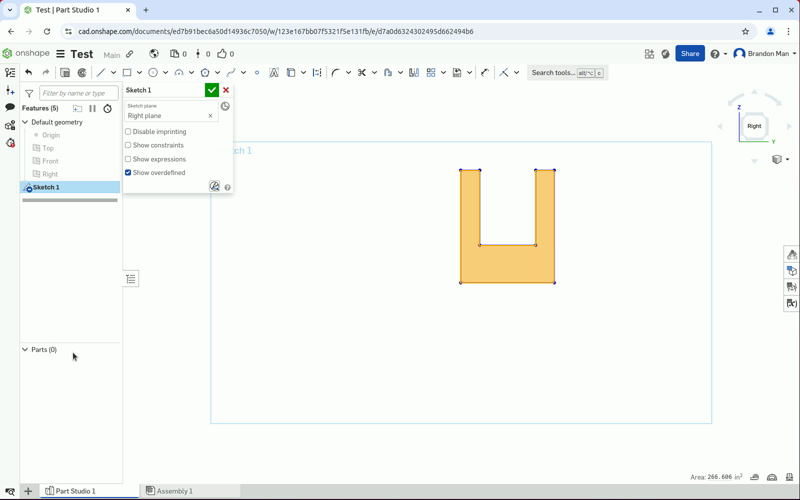
key(shift+e)
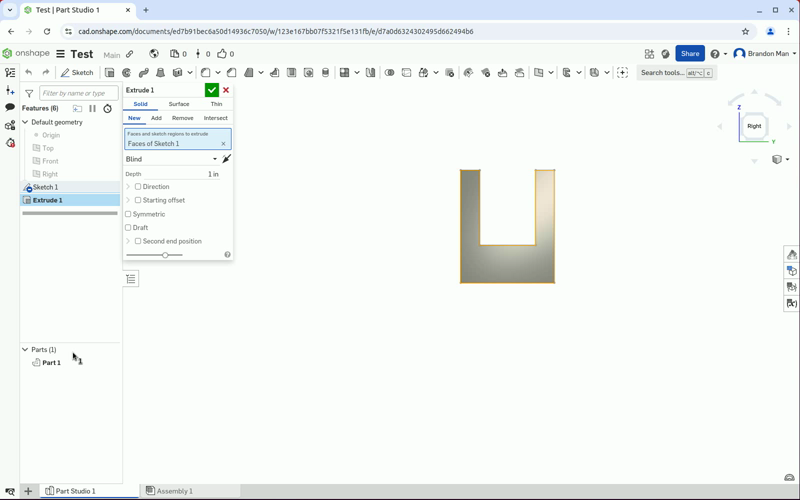
mouse_move(143, 106)
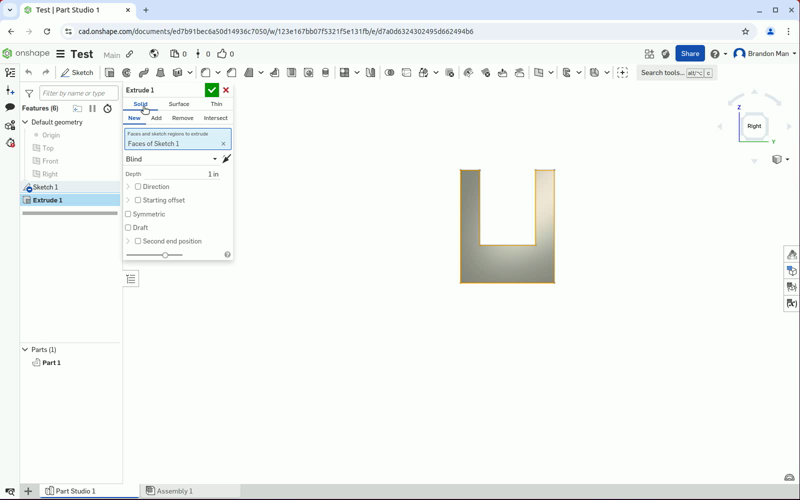
click(143, 106)
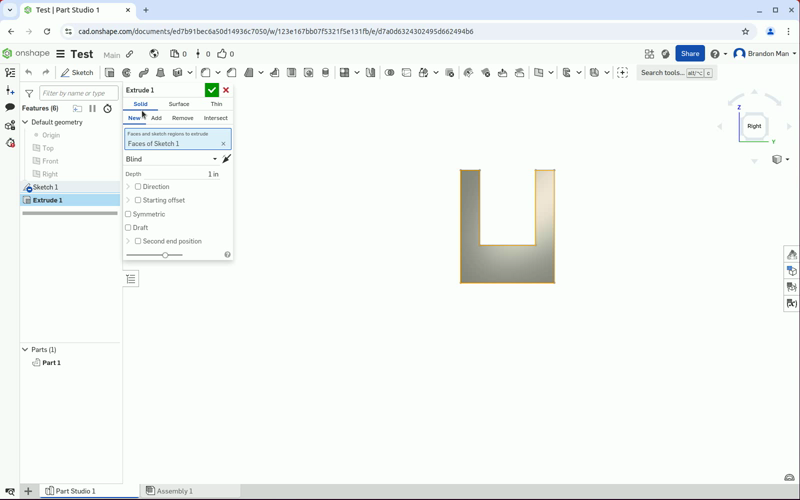
mouse_move(137, 120)
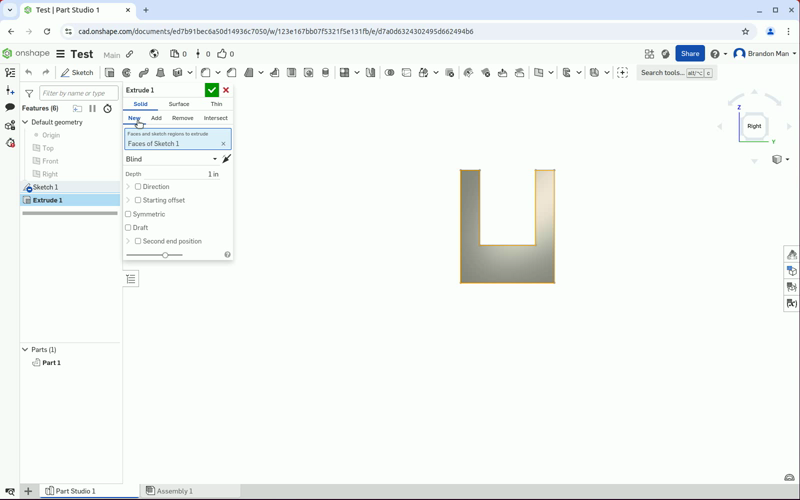
click(137, 120)
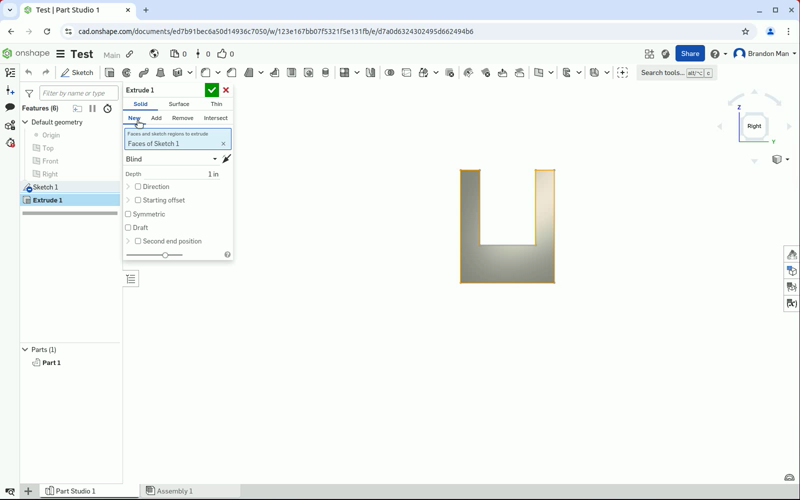
key(tab, 4)
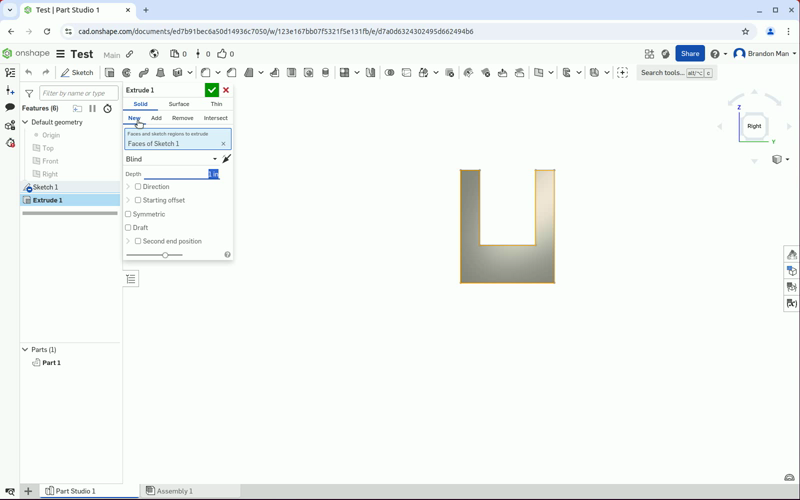
text(19.257)
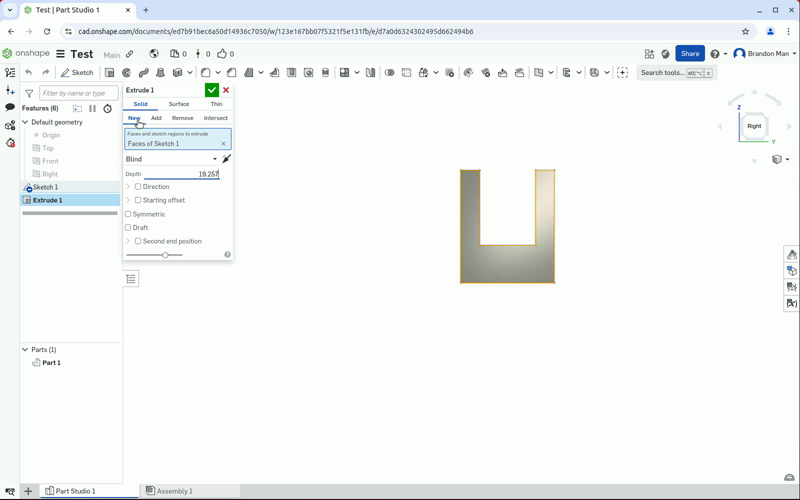
key(enter)
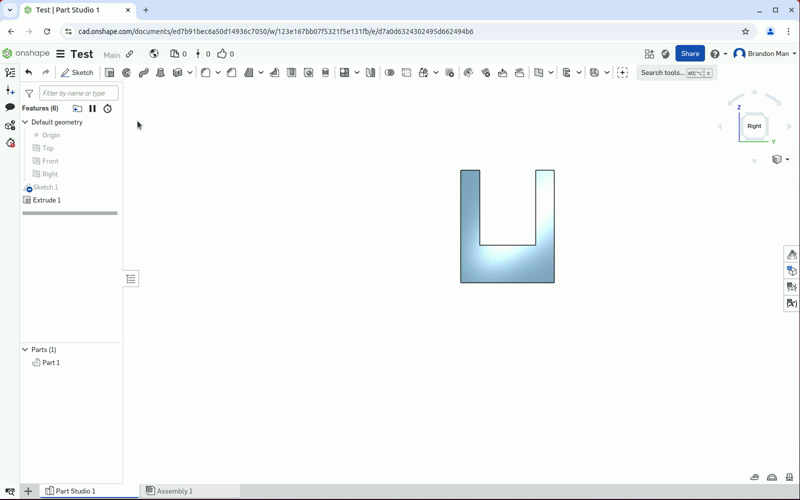
key(shift+h)
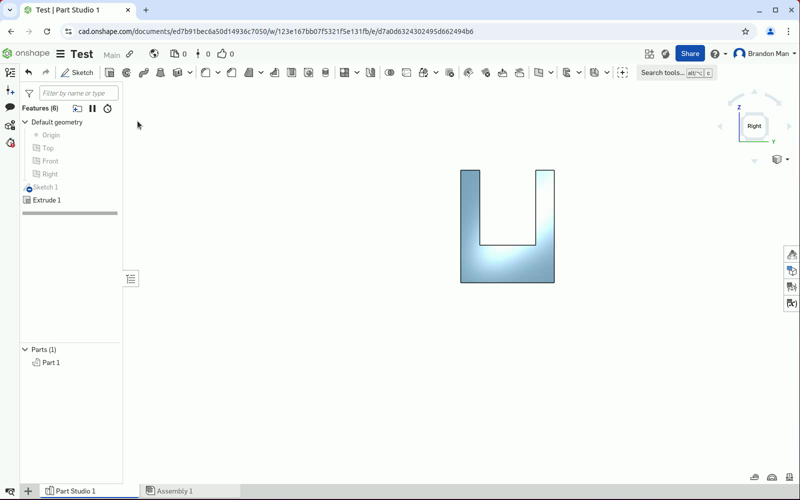
key(shift+h)
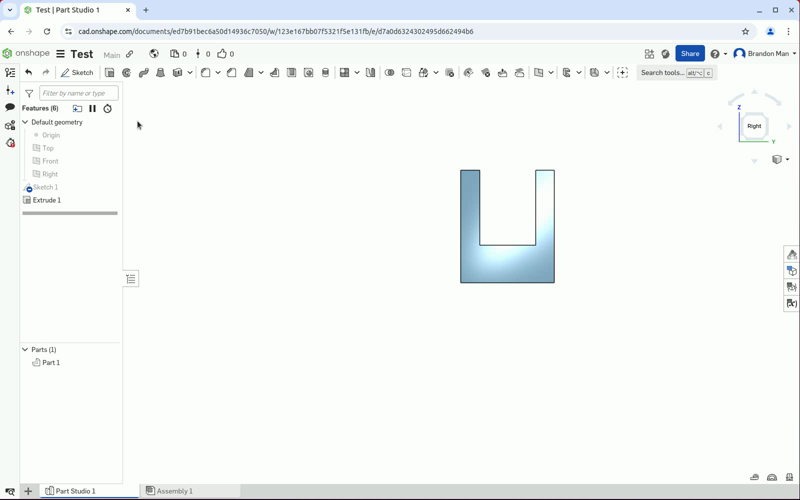
mouse_move(73, 189)
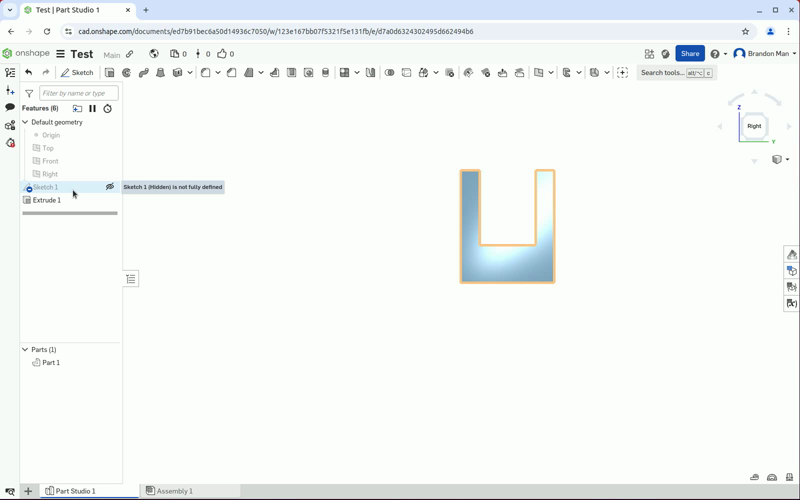
click(73, 189)
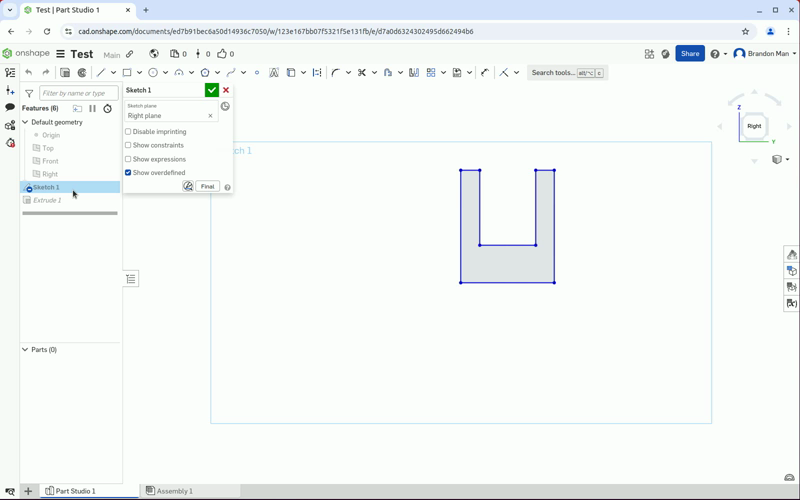
mouse_move(229, 92)
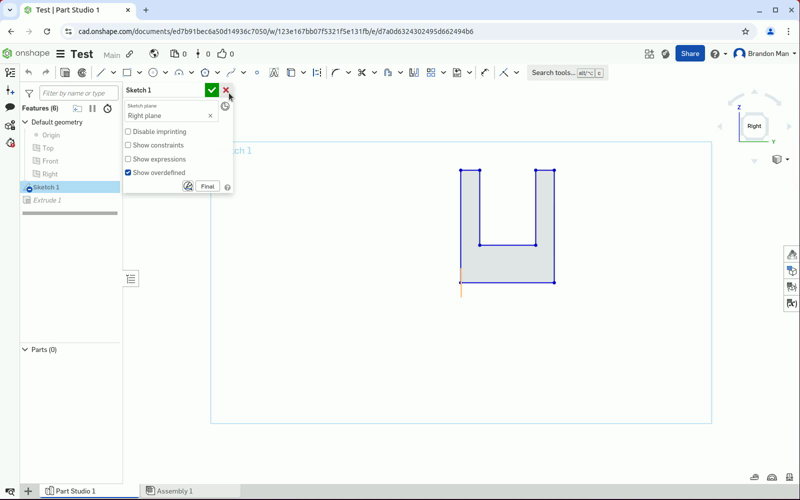
click(229, 92)
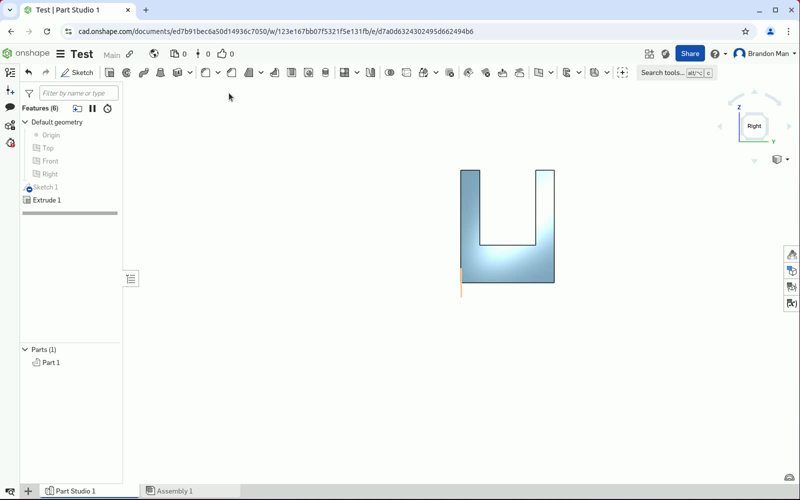
mouse_move(73, 352)
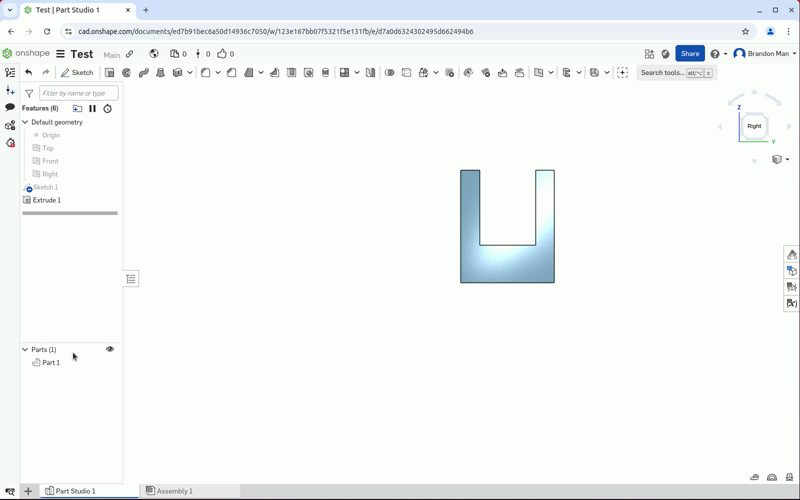
key(y)
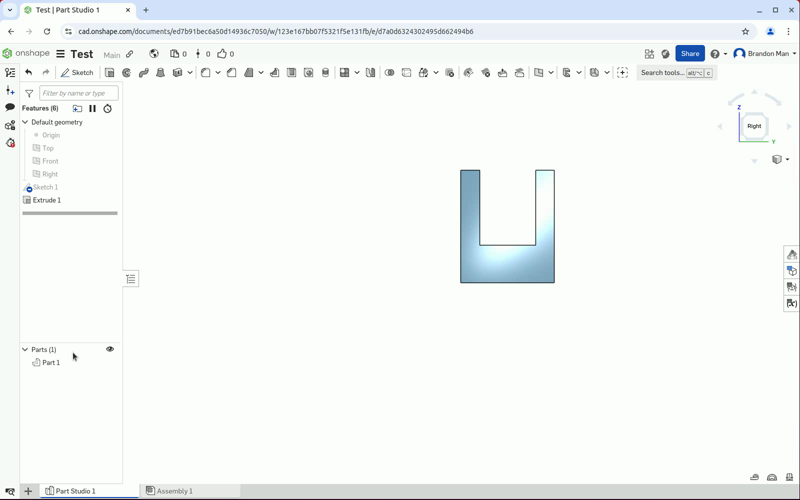
key(shift+p)
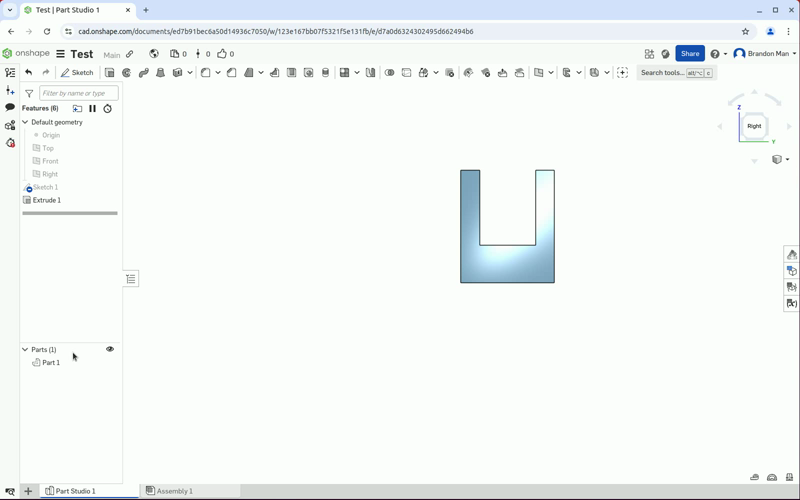
key(space)
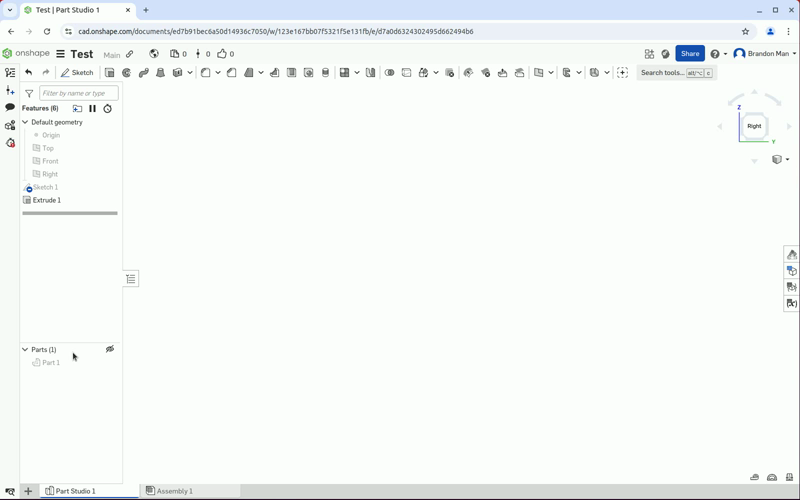
key_down(shift)
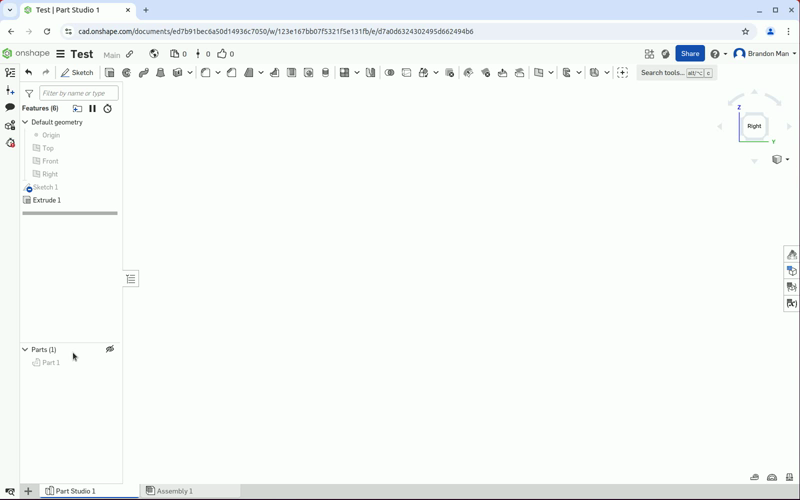
key(right)
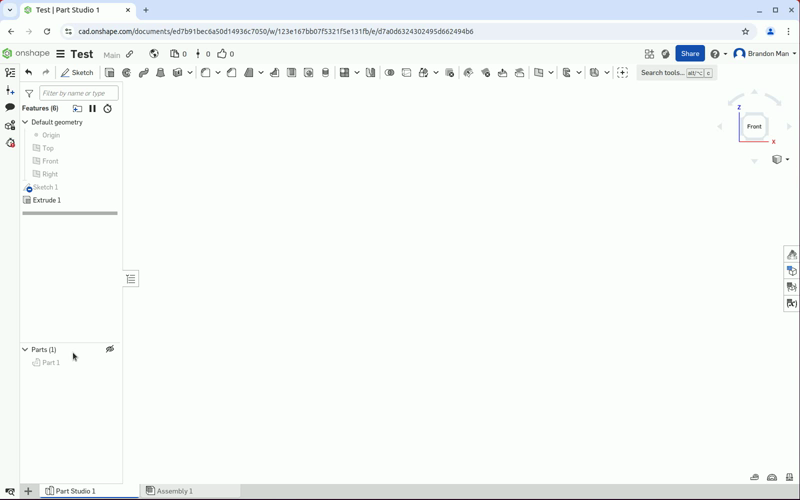
key_up(shift)
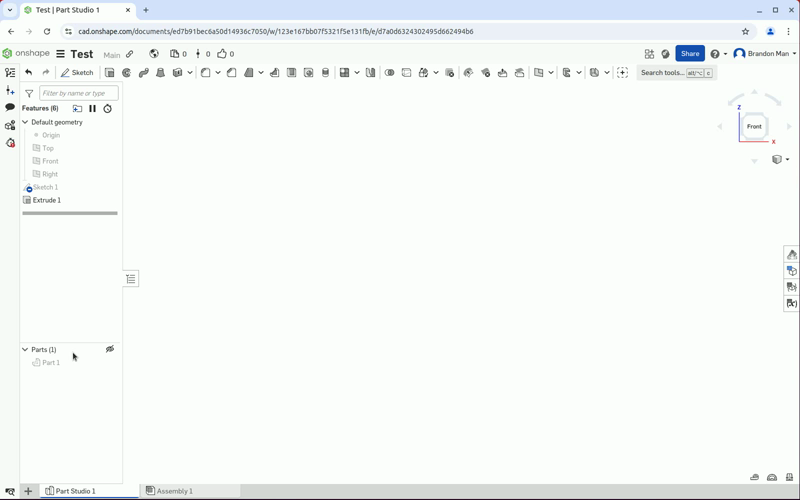
mouse_move(73, 352)
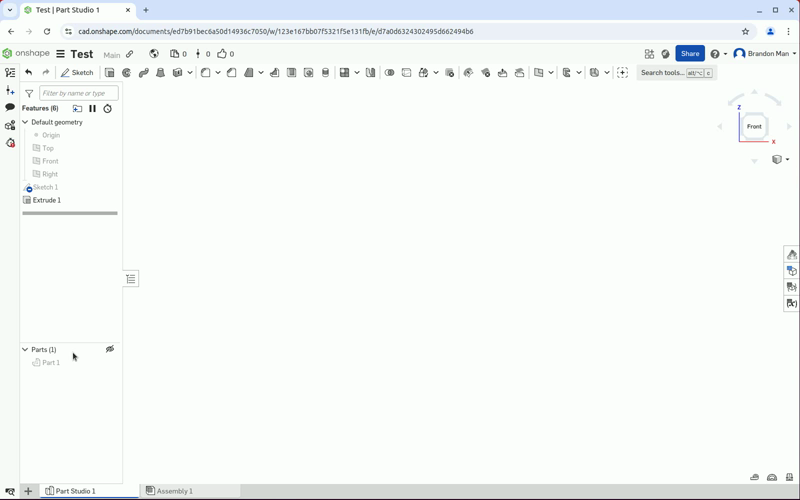
key(shift+y)
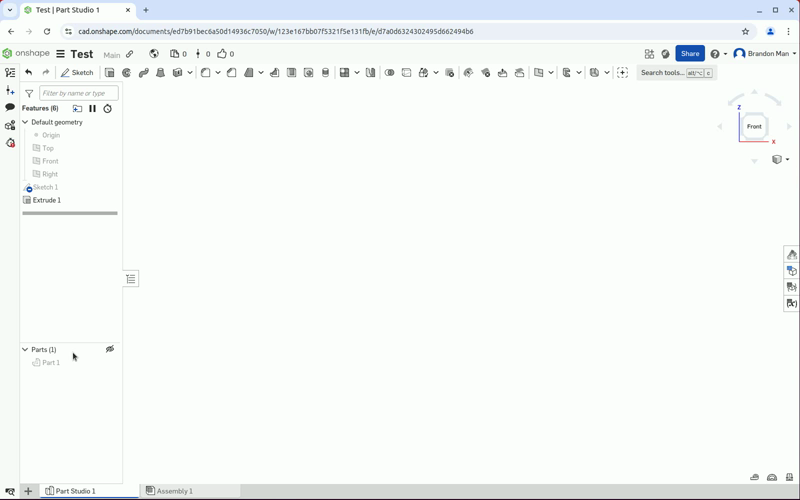
key(shift+s)
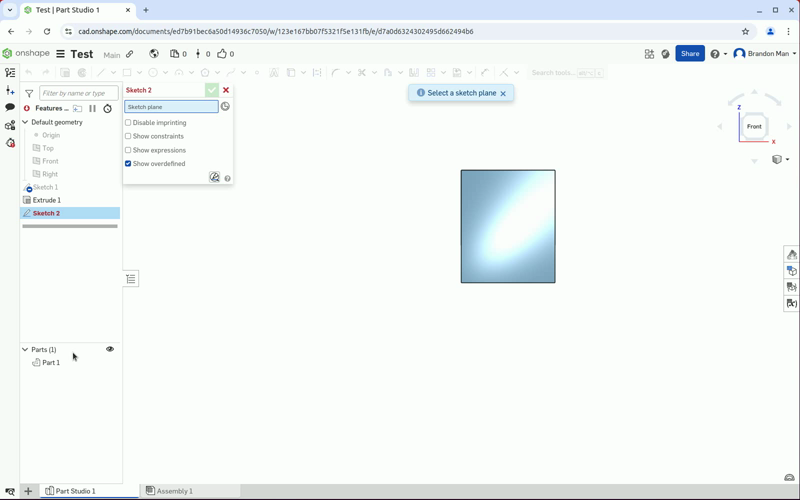
mouse_move(73, 163)
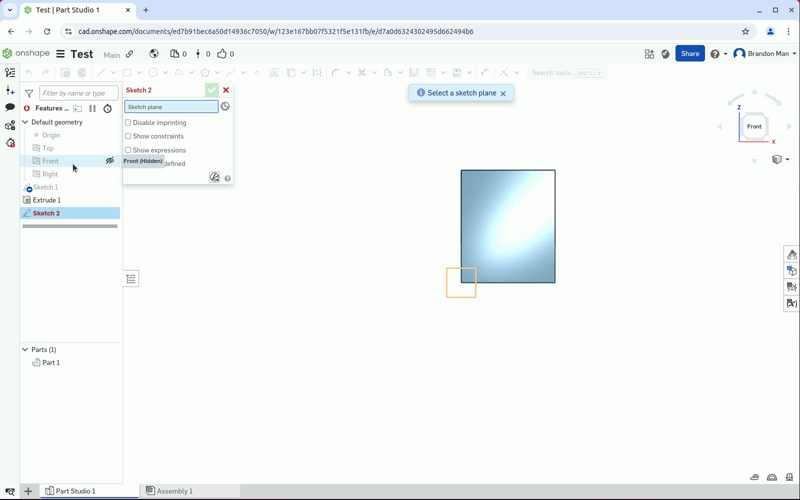
click(73, 163)
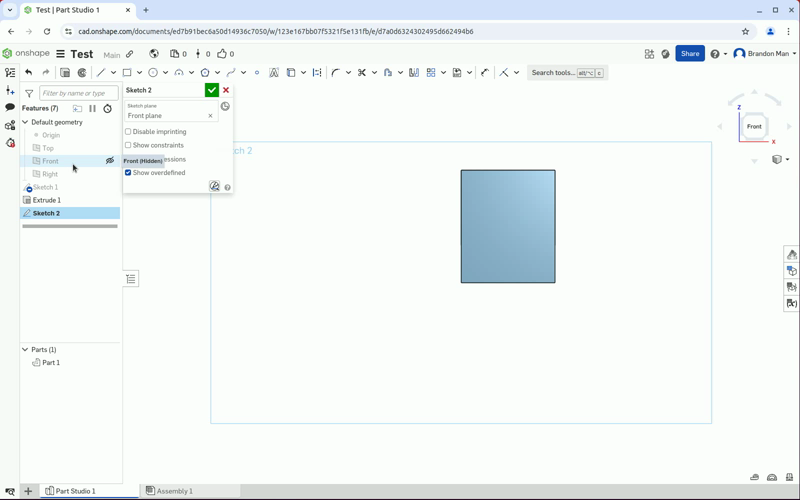
mouse_move(73, 352)
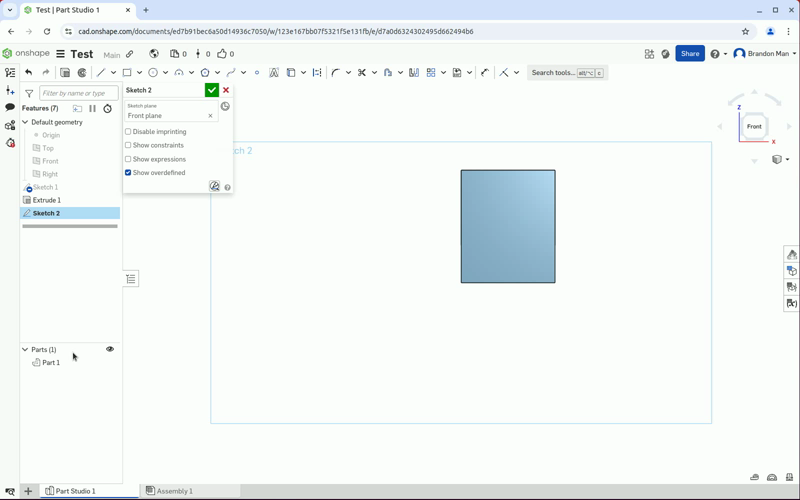
key(y)
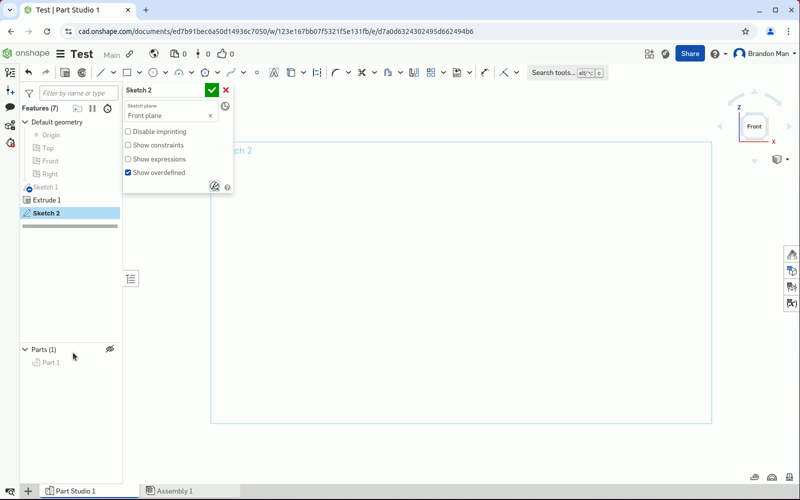
key(l)
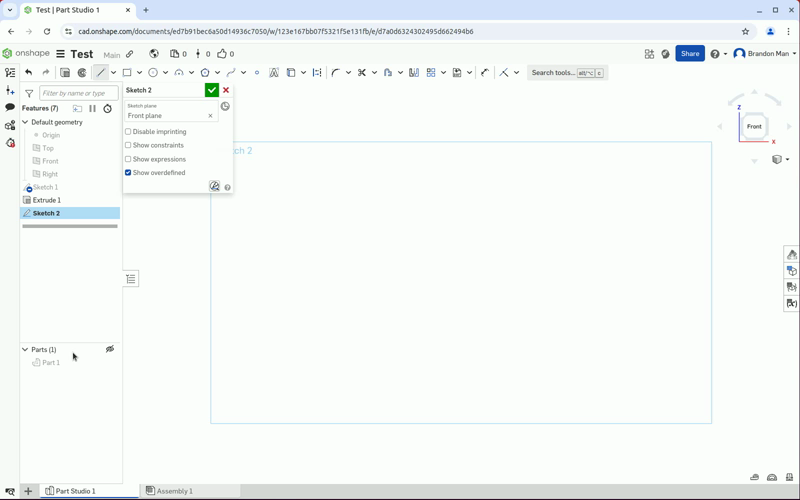
key_down(shift)
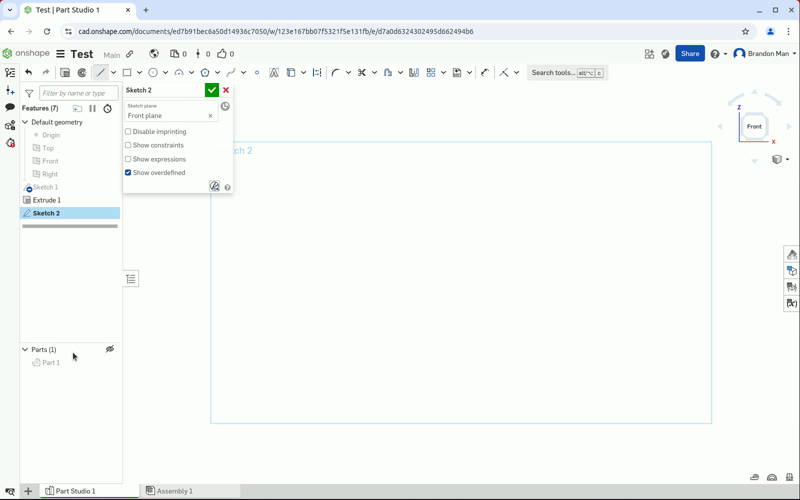
mouse_move(460, 245)
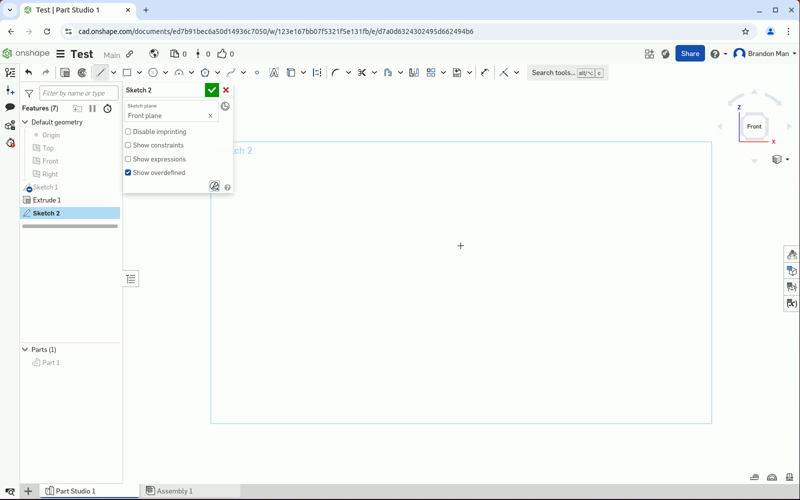
click(460, 245)
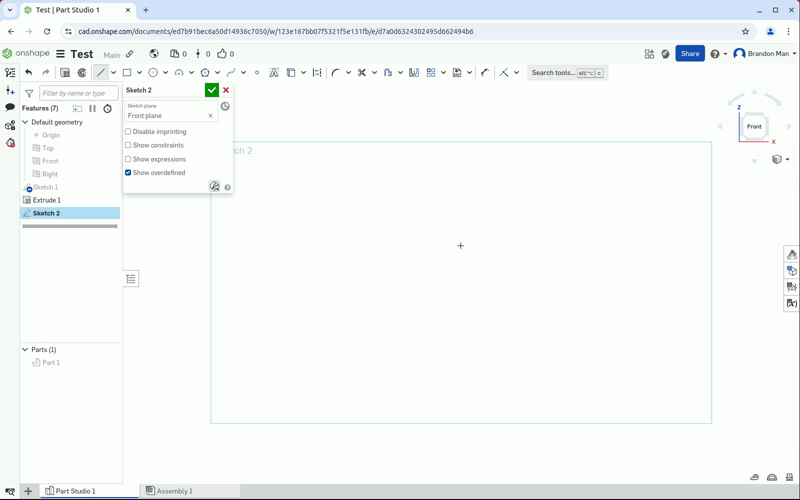
key_up(shift)
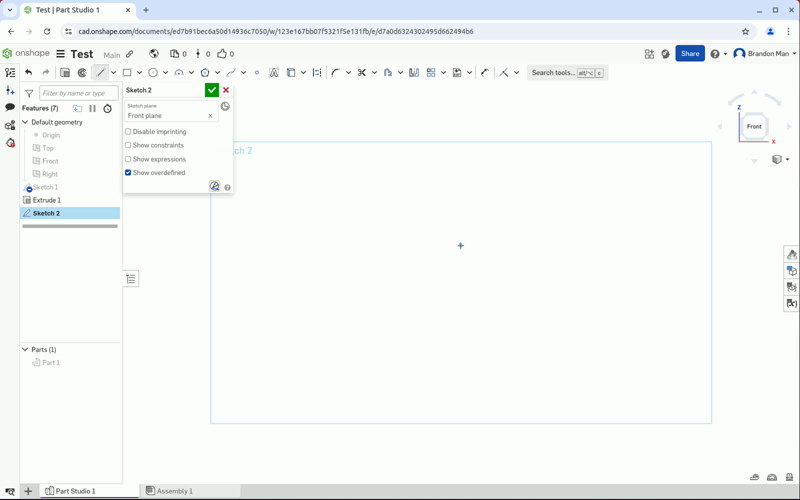
key_down(shift)
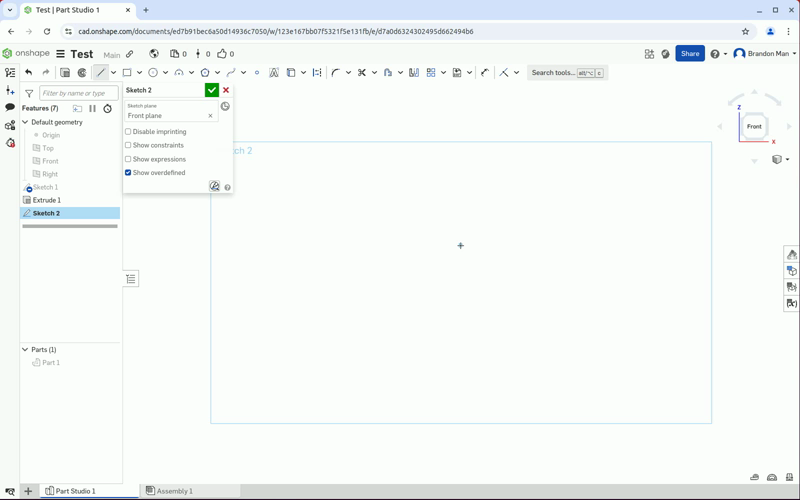
mouse_move(554, 245)
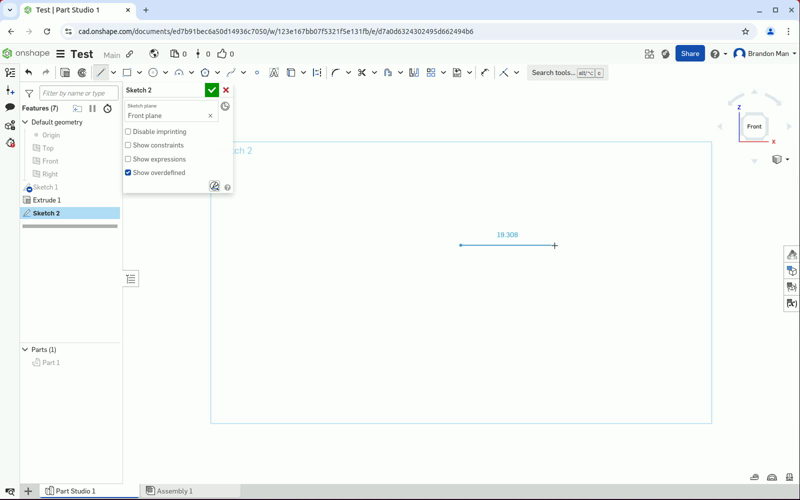
click(554, 245)
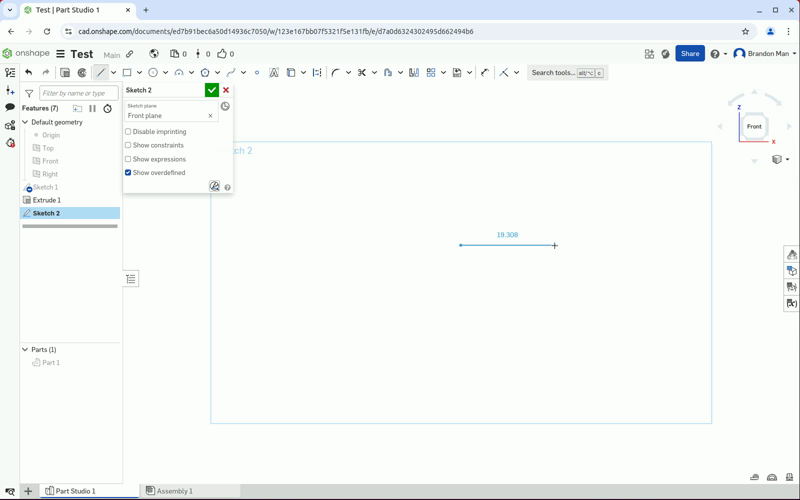
key_up(shift)
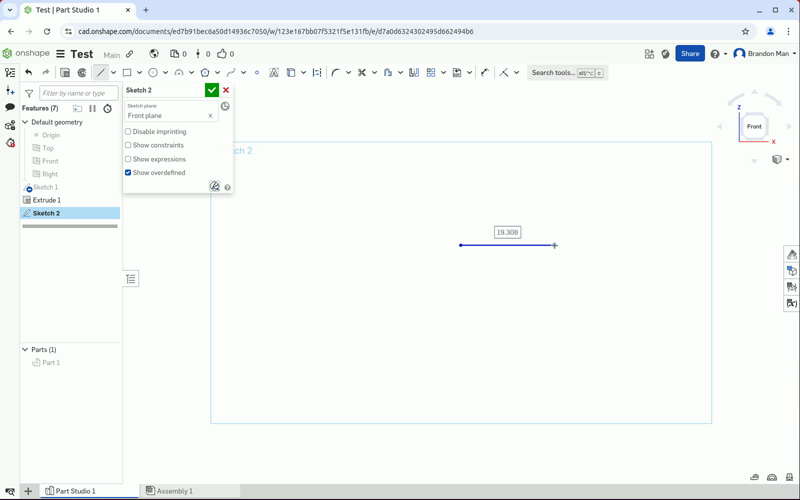
key_down(shift)
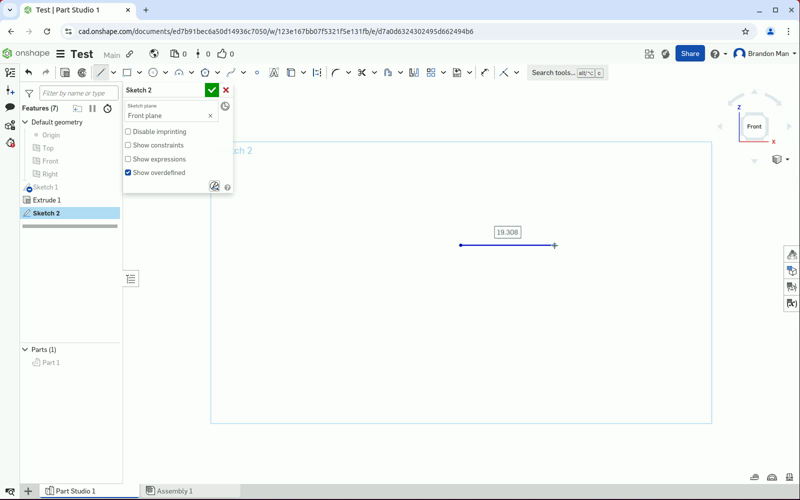
mouse_move(460, 170)
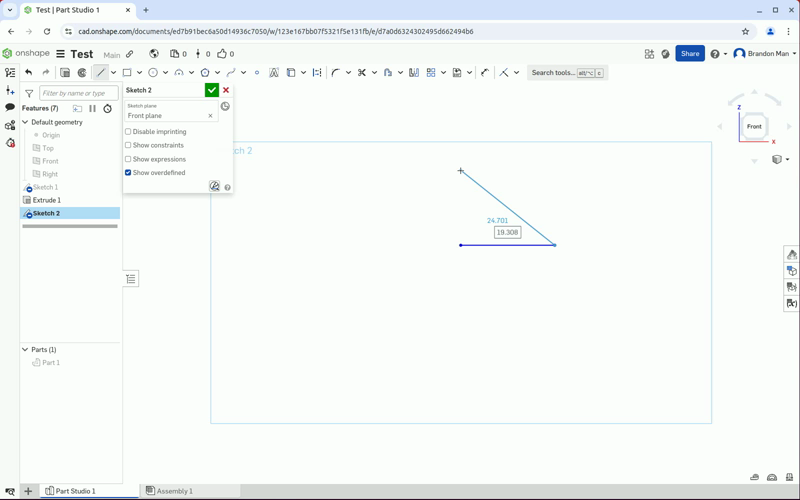
click(460, 170)
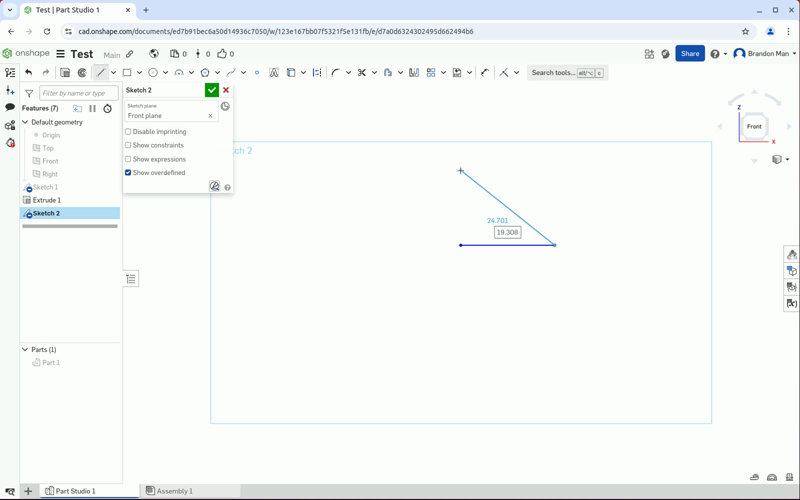
key_up(shift)
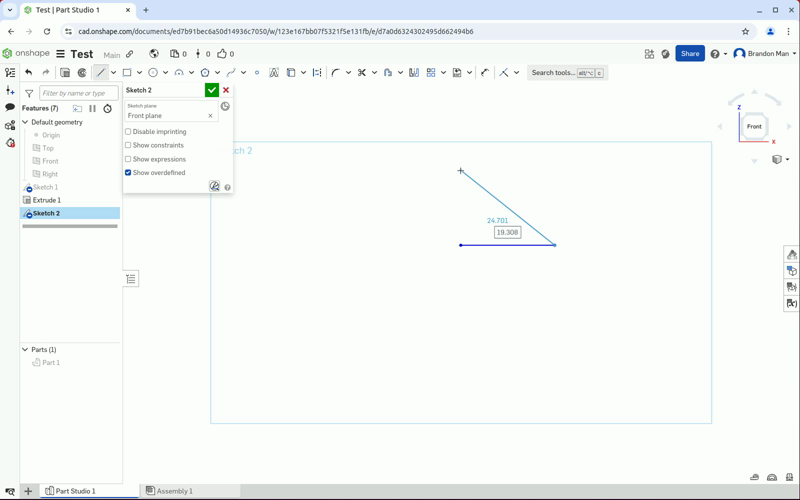
key_down(shift)
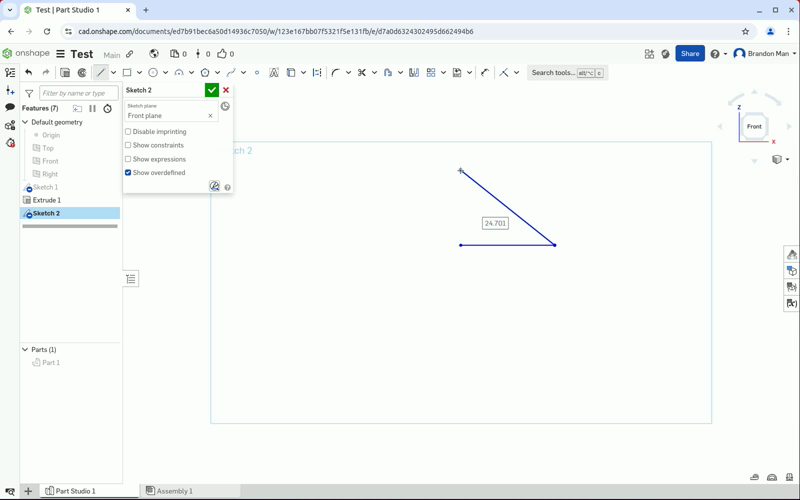
mouse_move(460, 245)
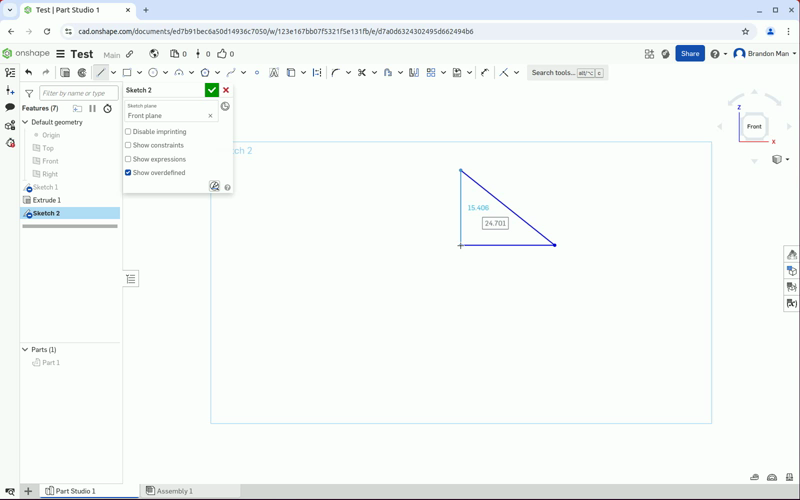
key_up(shift)
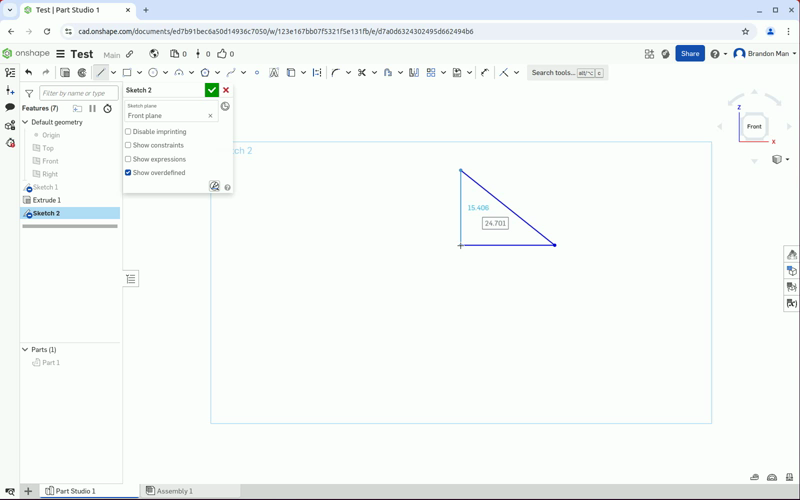
click(460, 245)
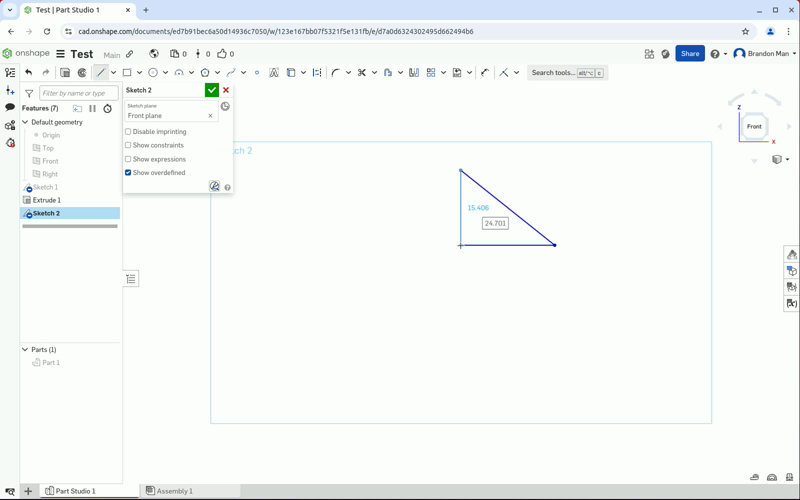
key(esc)
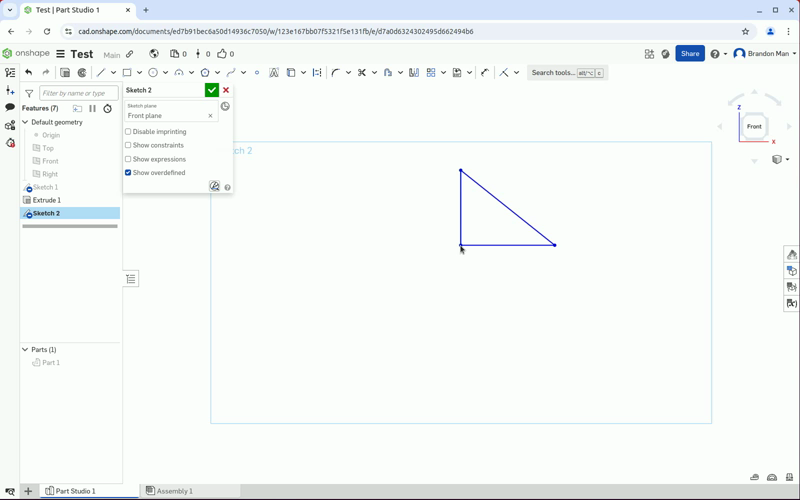
mouse_move(466, 195)
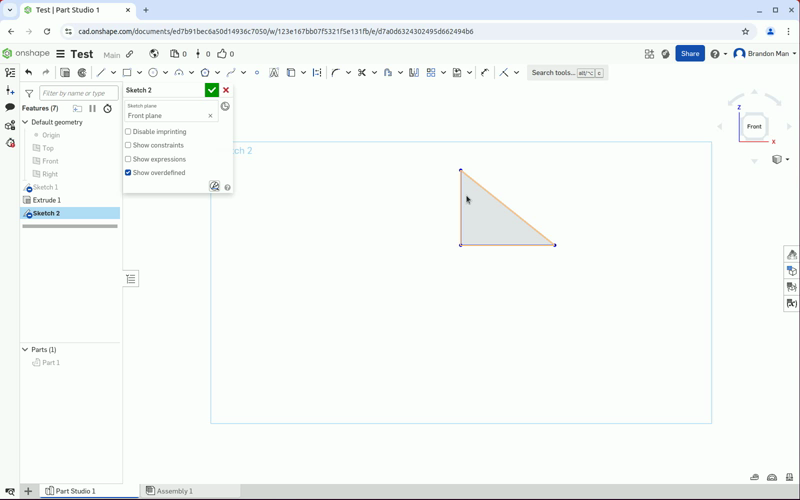
click(466, 195)
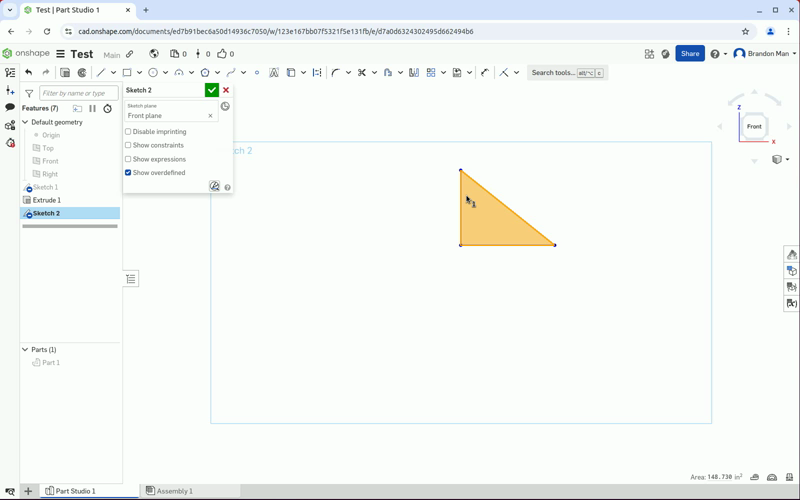
mouse_move(73, 352)
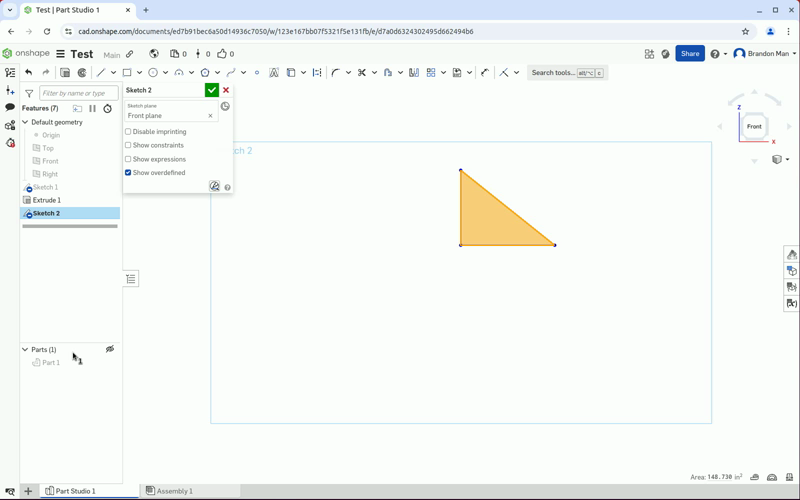
key(shift+y)
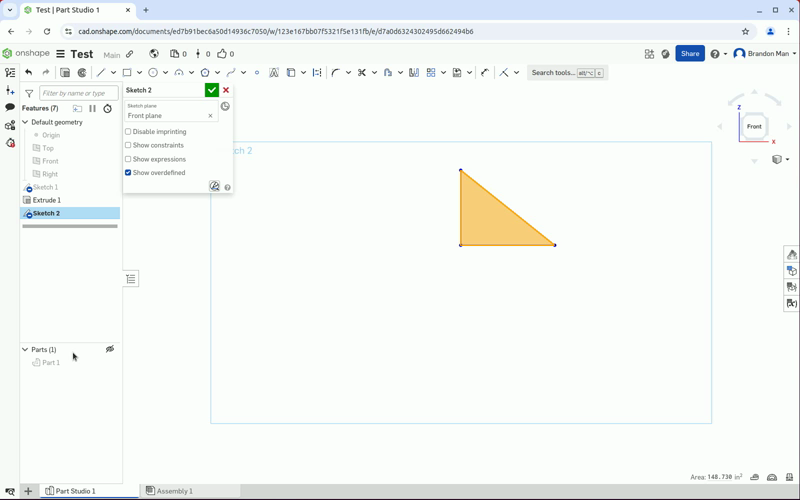
key(shift+e)
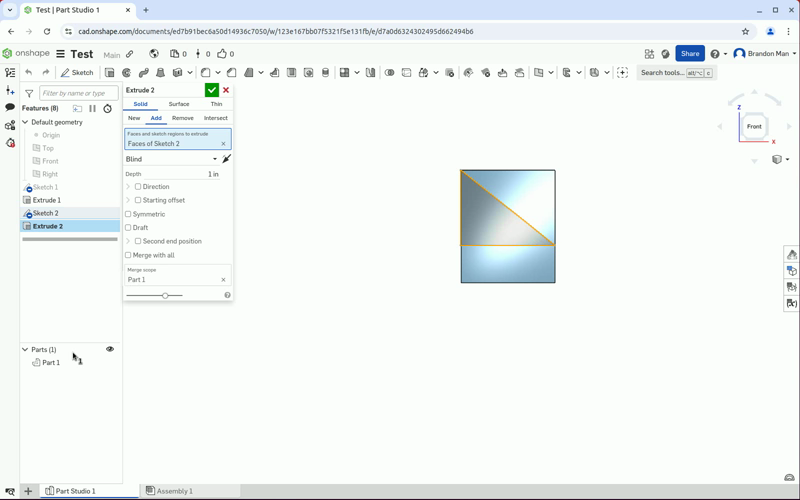
mouse_move(143, 106)
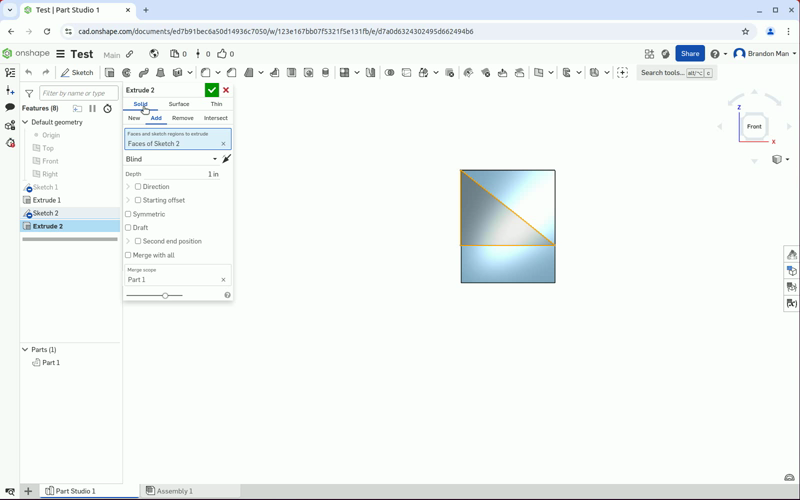
click(143, 106)
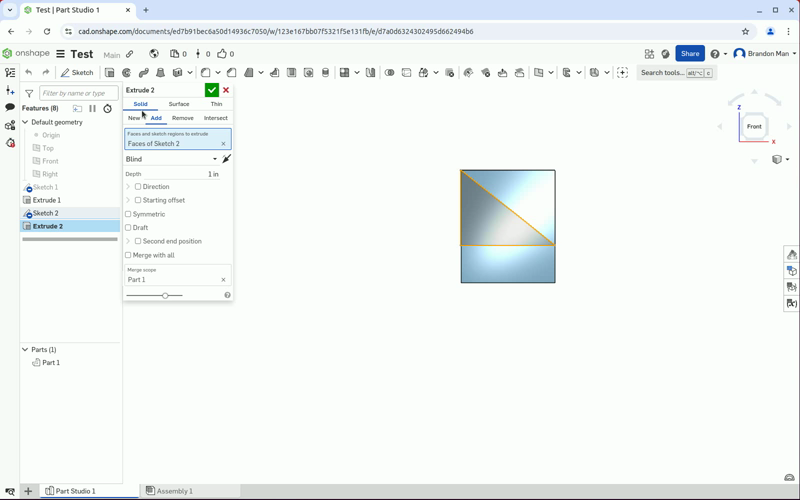
mouse_move(137, 120)
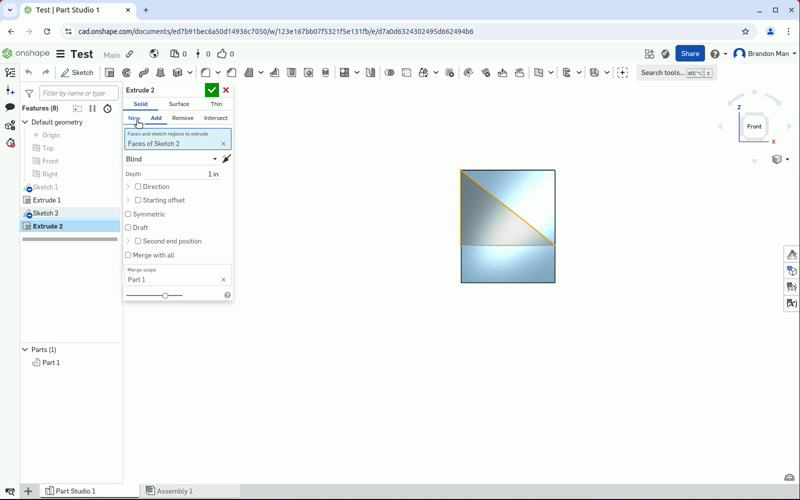
click(137, 120)
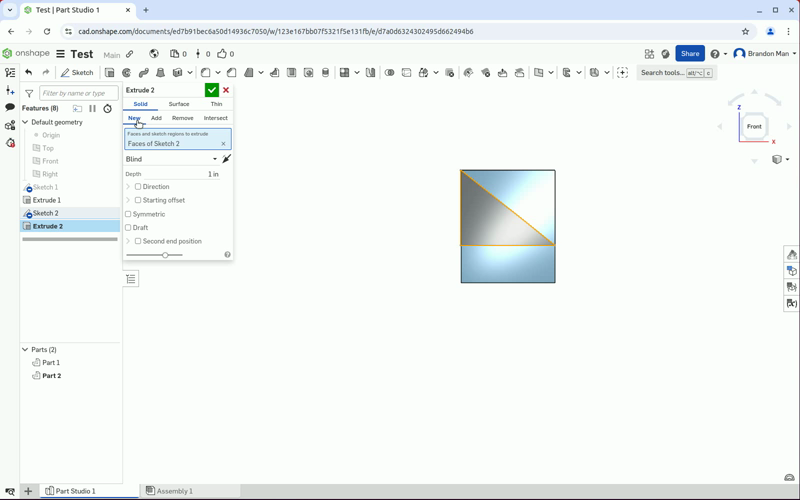
key(tab, 4)
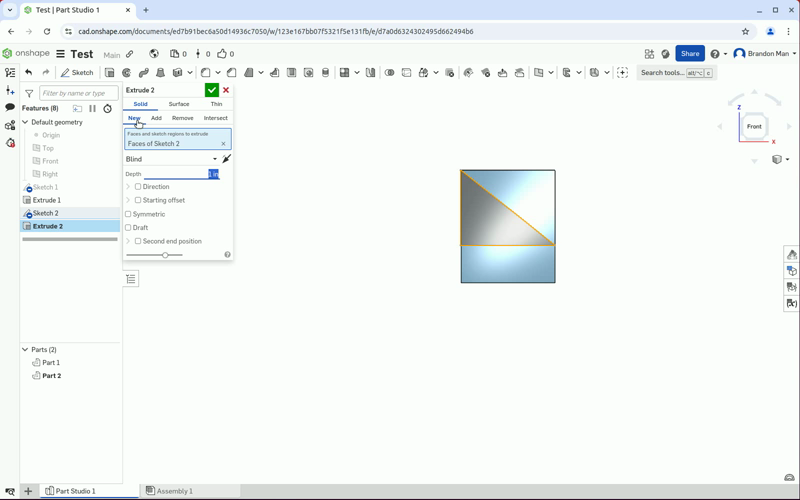
text(-19.257)
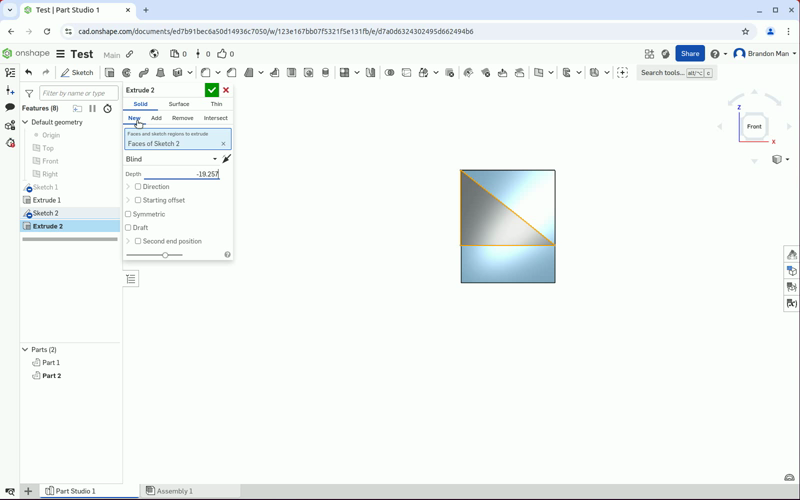
key(enter)
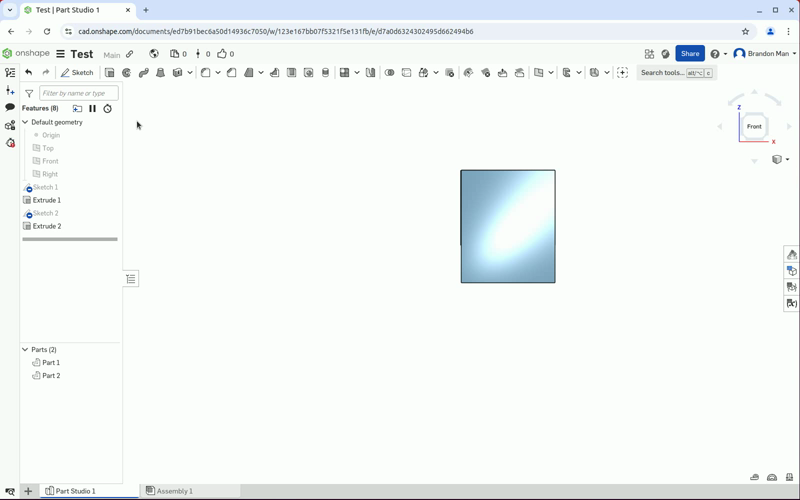
key(shift+h)
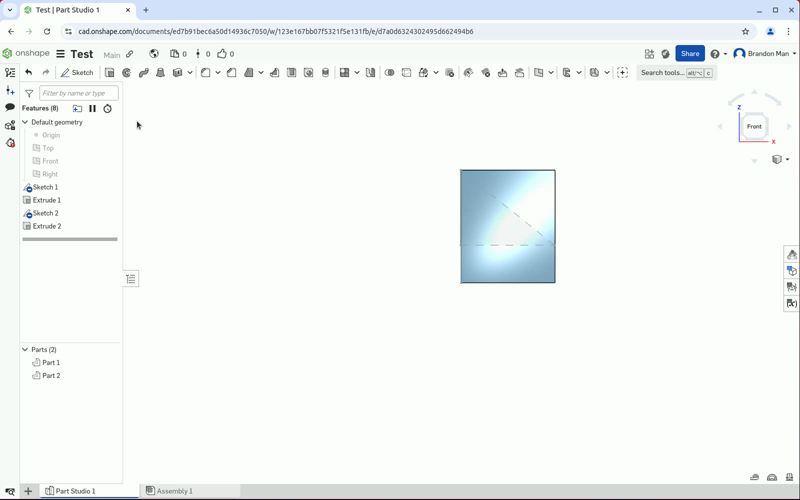
key(shift+h)
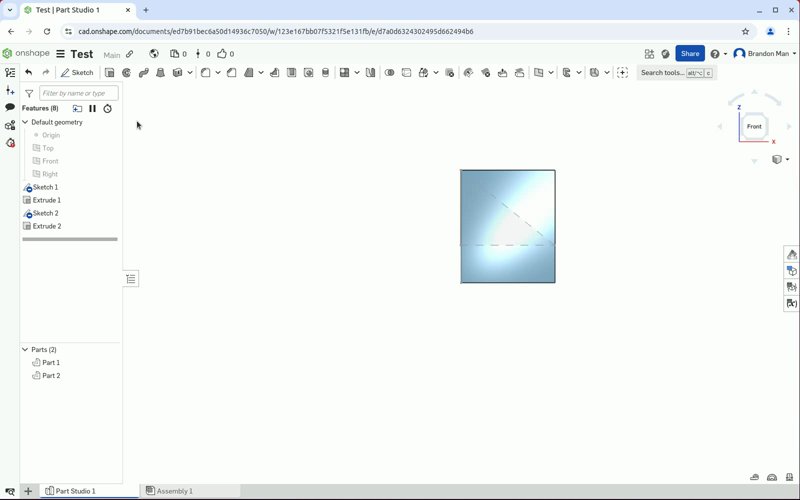
key(shift+7)
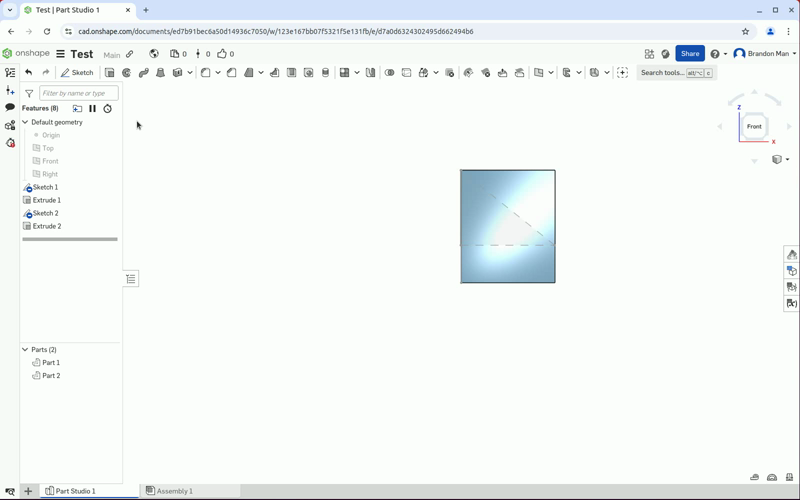
key(left, 2)
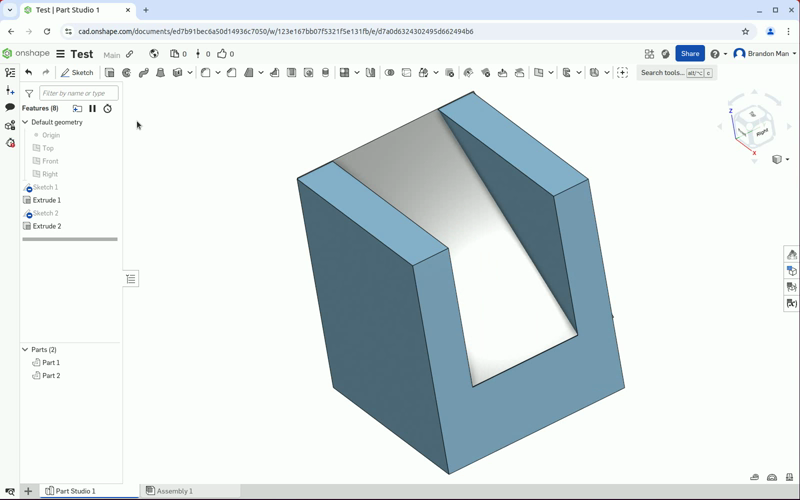
key(down, 2)
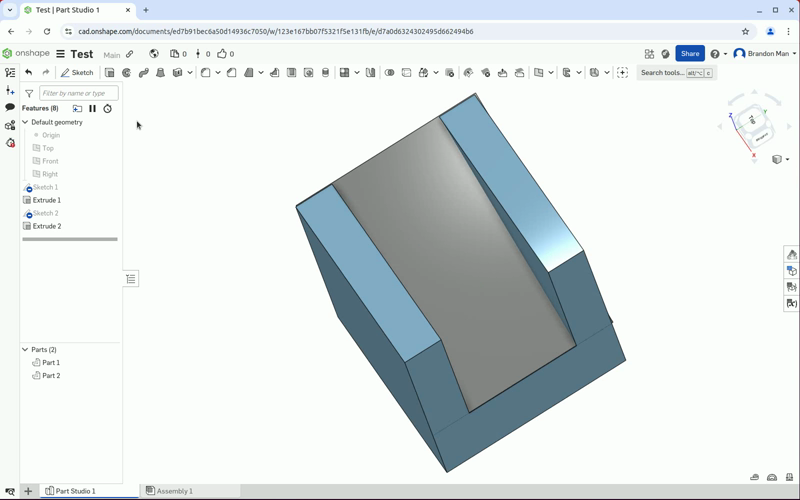
key(up, 2)
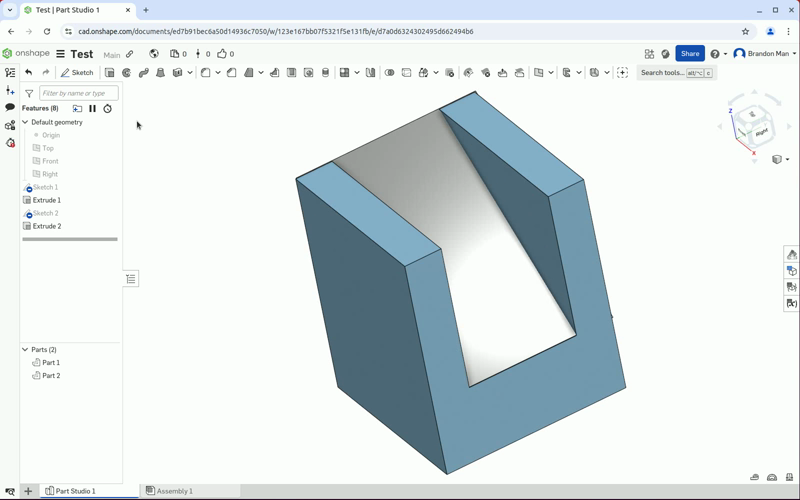
key(right, 2)
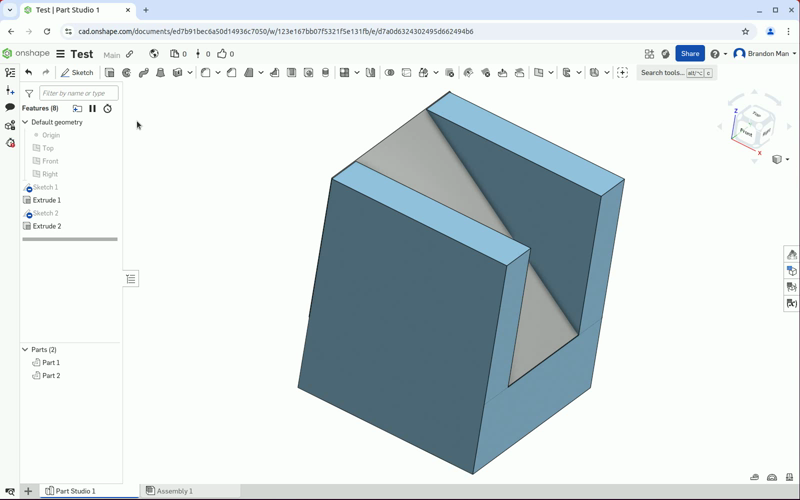
mouse_move(73, 189)
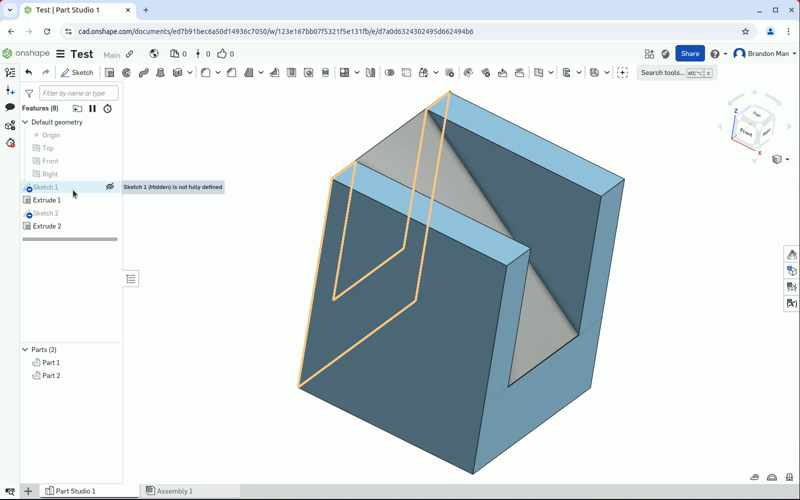
click(73, 189)